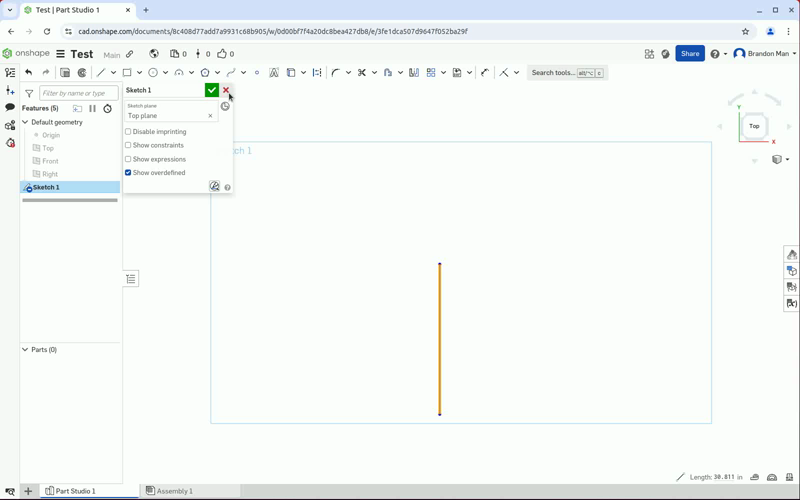
key(shift+h)
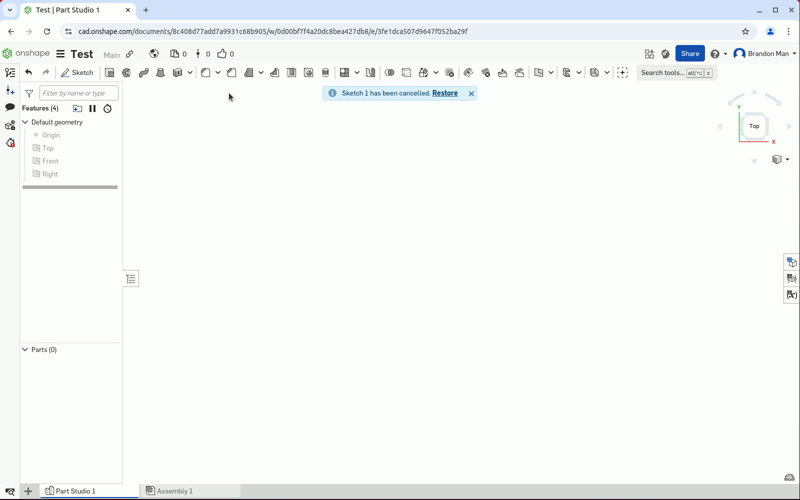
mouse_move(73, 352)
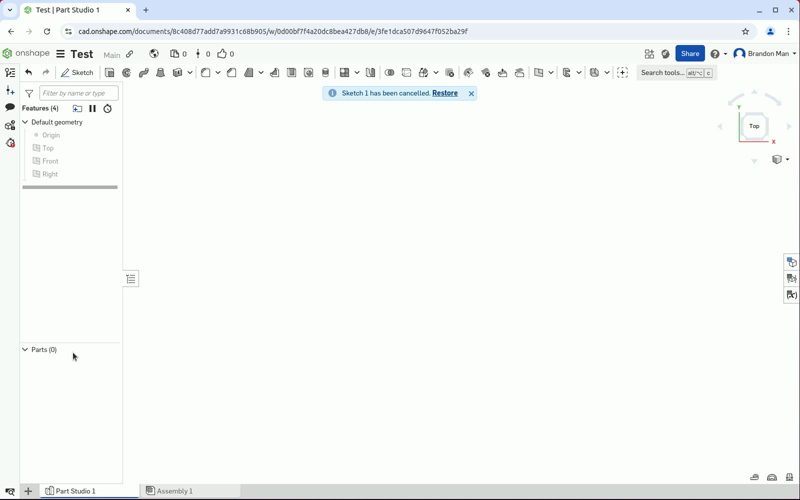
key(y)
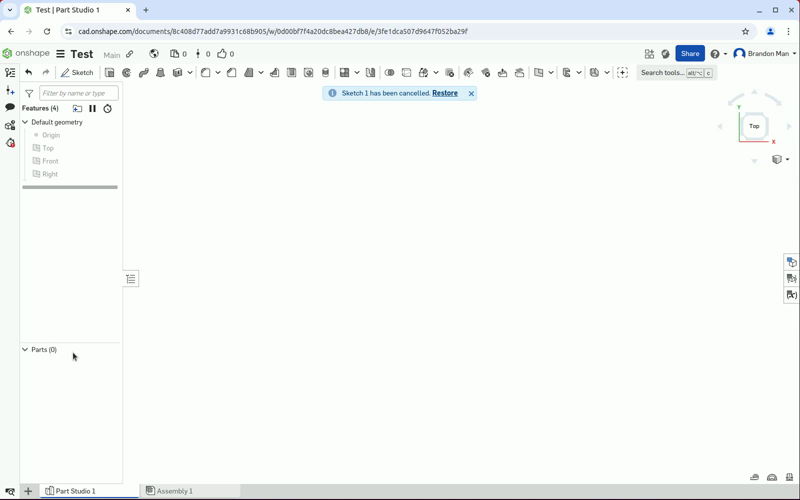
key(shift+p)
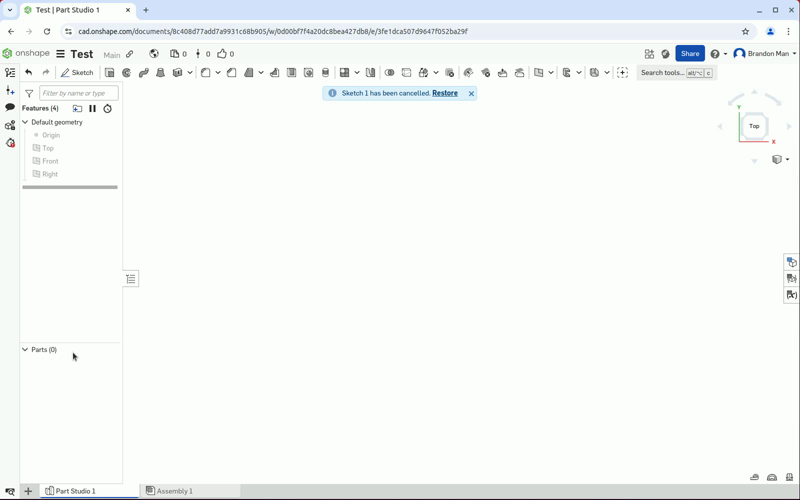
key(space)
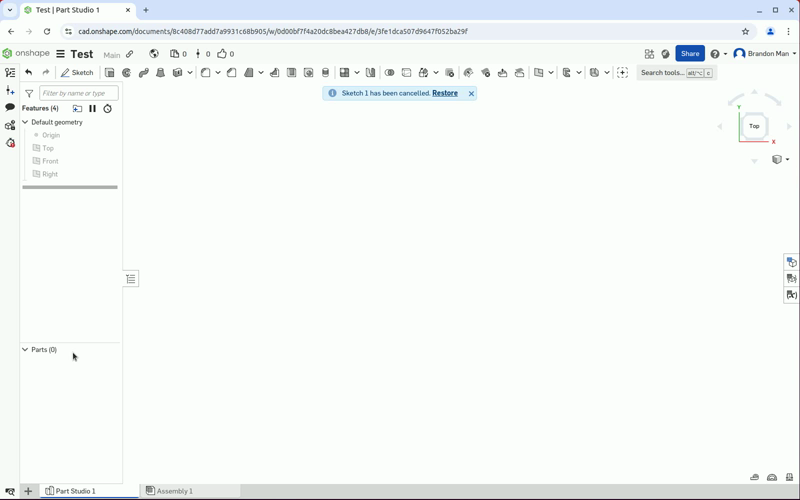
key_down(shift)
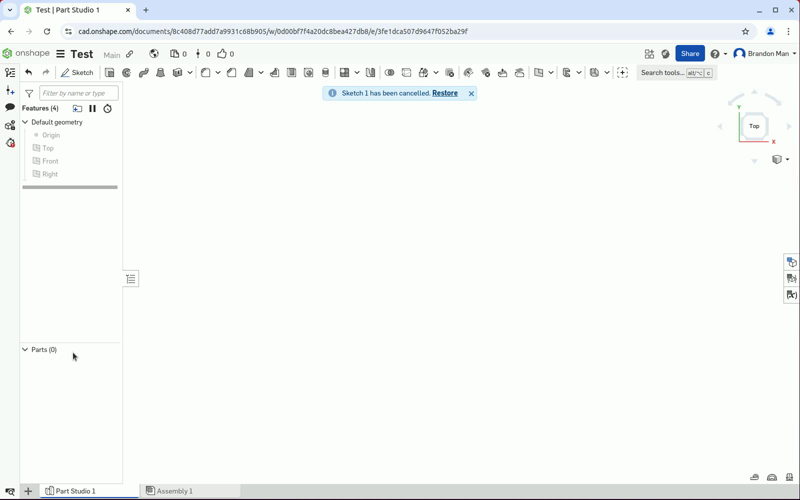
key(up)
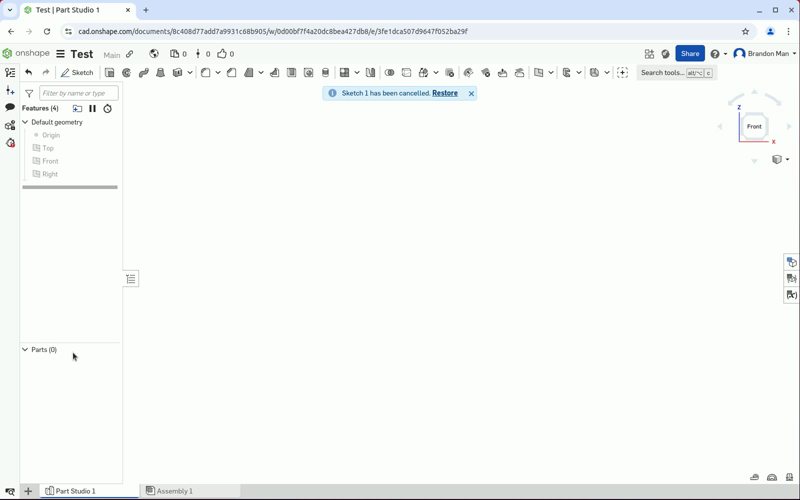
key_up(shift)
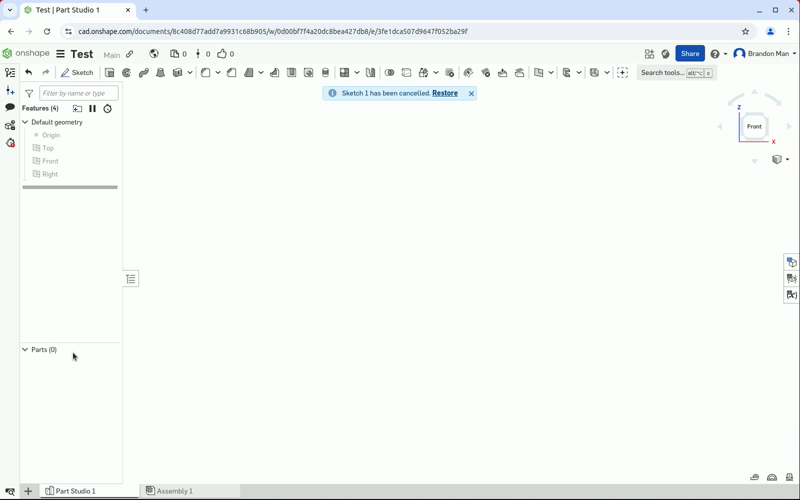
mouse_move(73, 352)
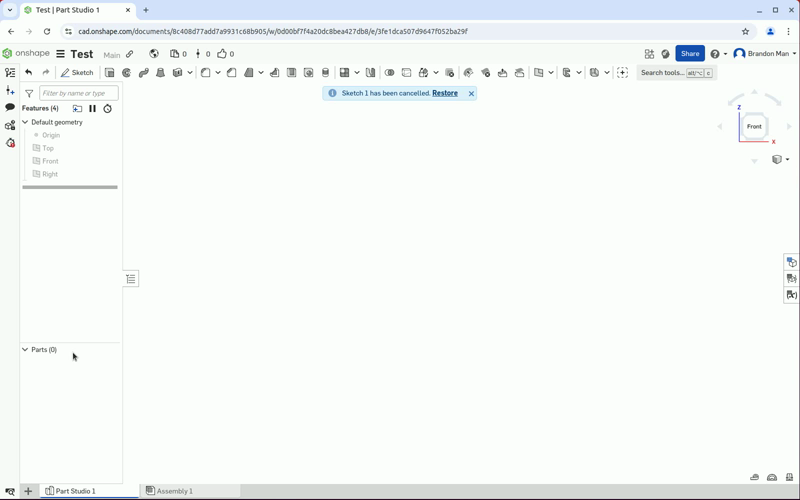
key(shift+y)
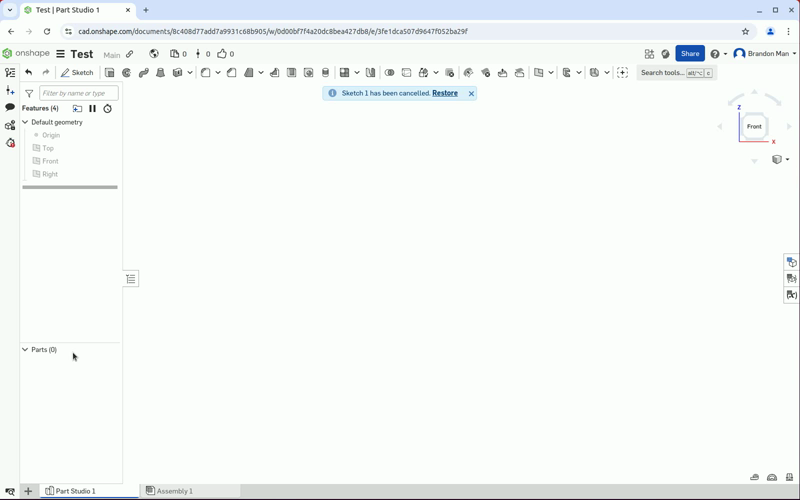
key(shift+s)
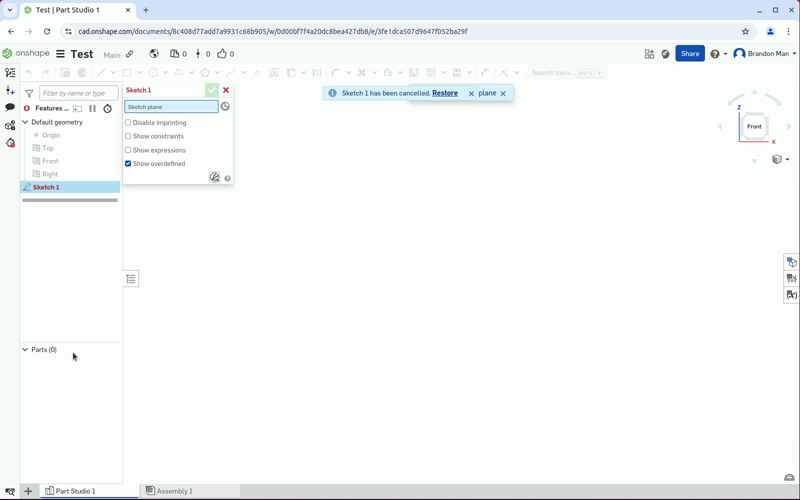
mouse_move(73, 163)
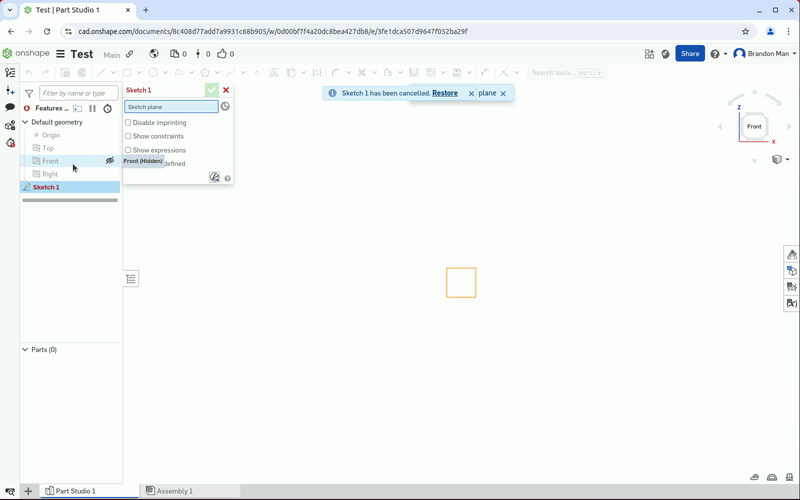
click(73, 163)
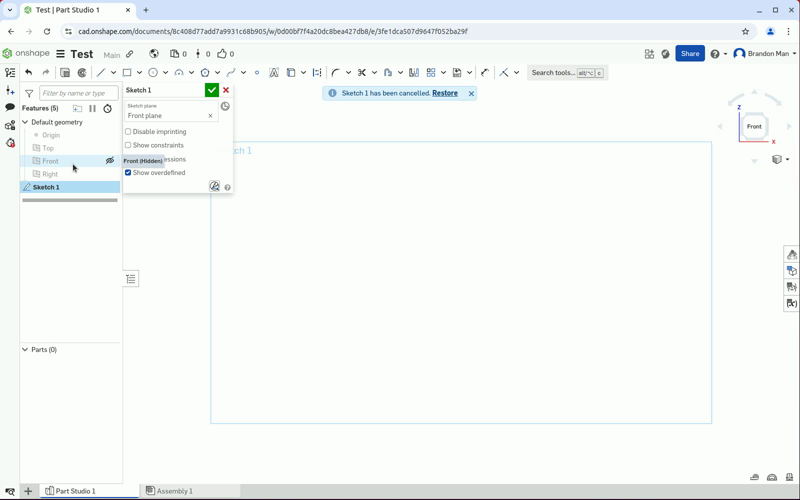
mouse_move(73, 352)
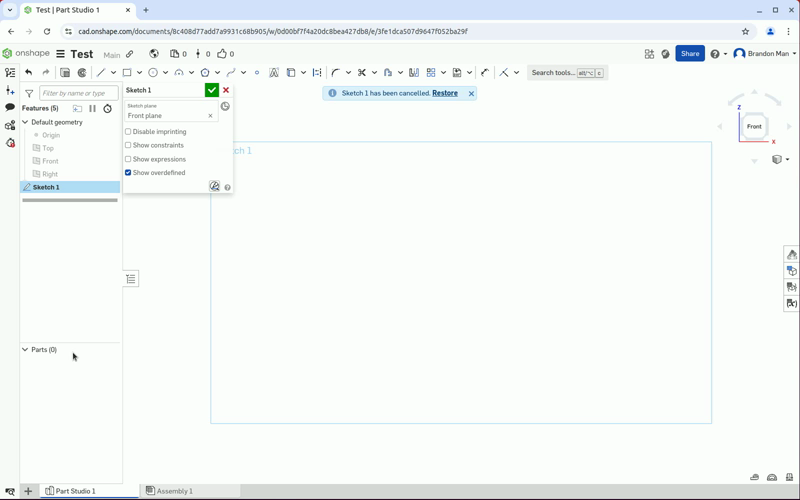
key(y)
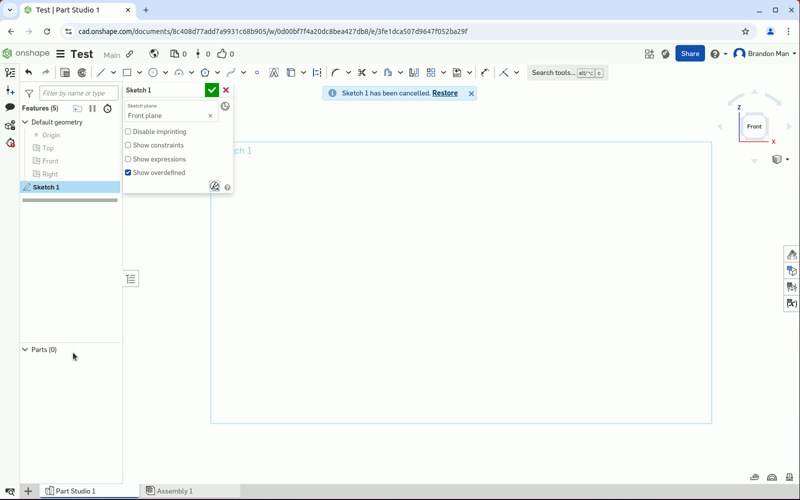
key(c)
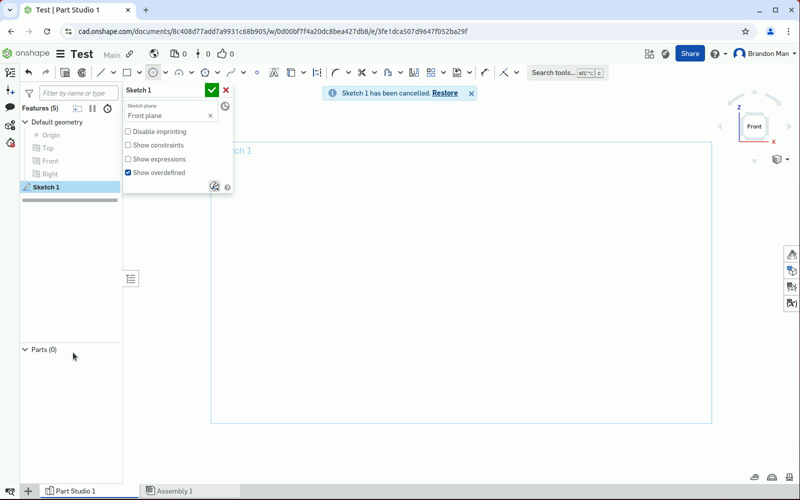
key_down(shift)
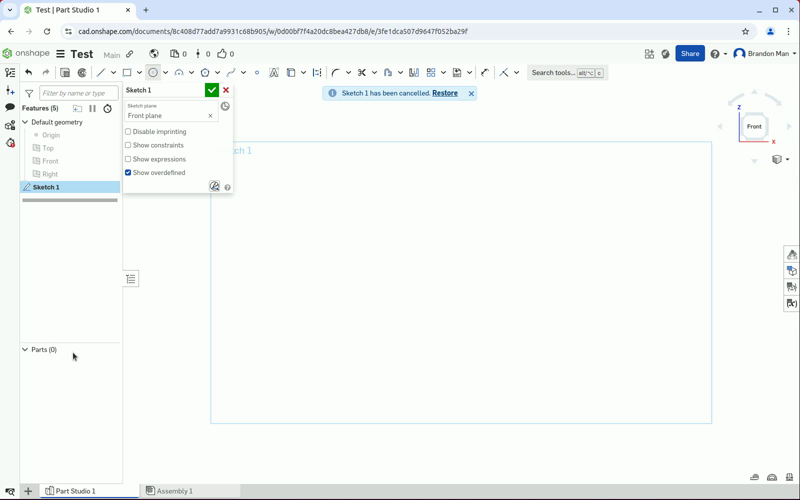
mouse_move(461, 282)
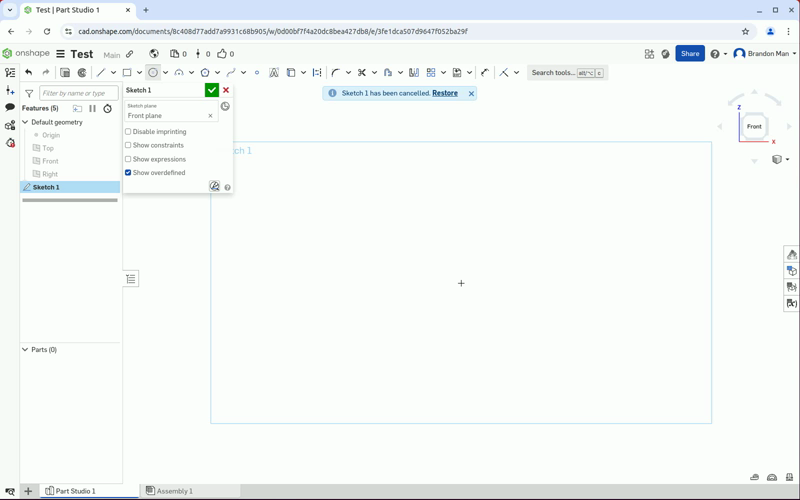
click(461, 282)
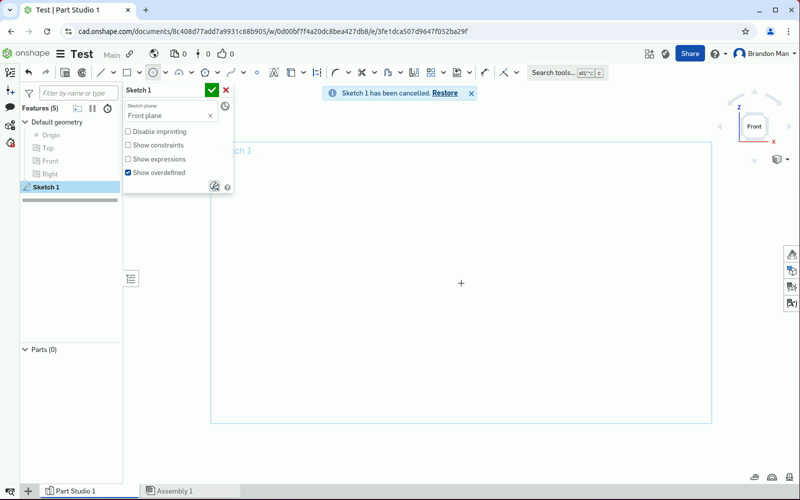
key_up(shift)
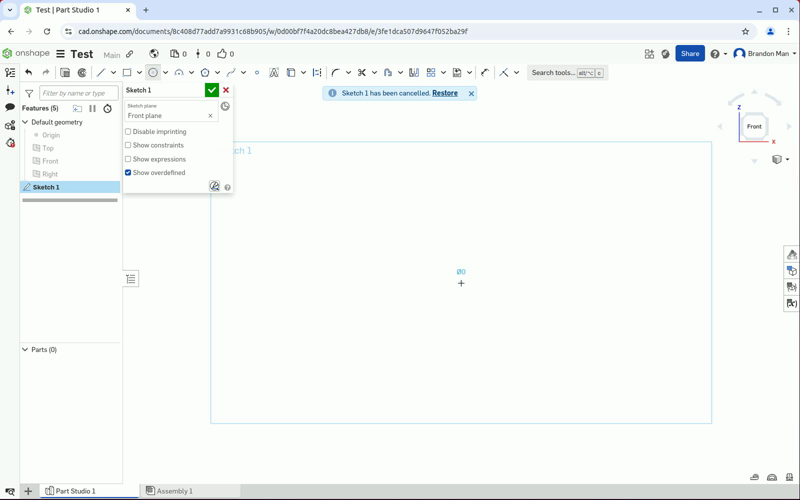
mouse_move(497, 282)
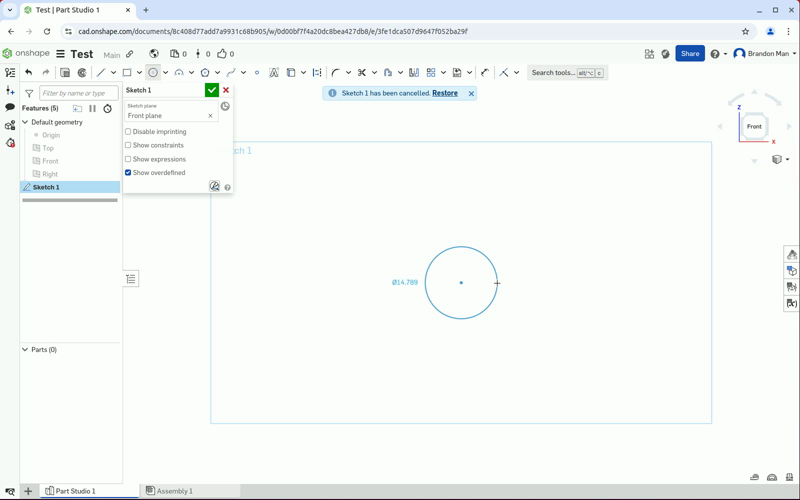
click(497, 282)
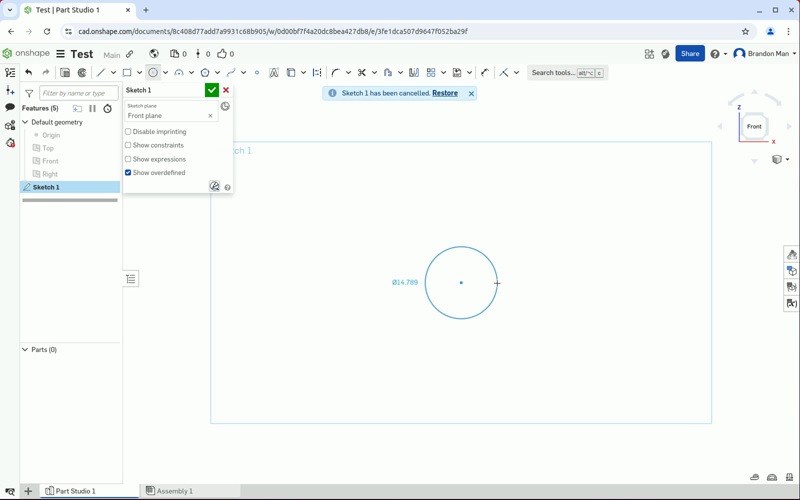
key(esc)
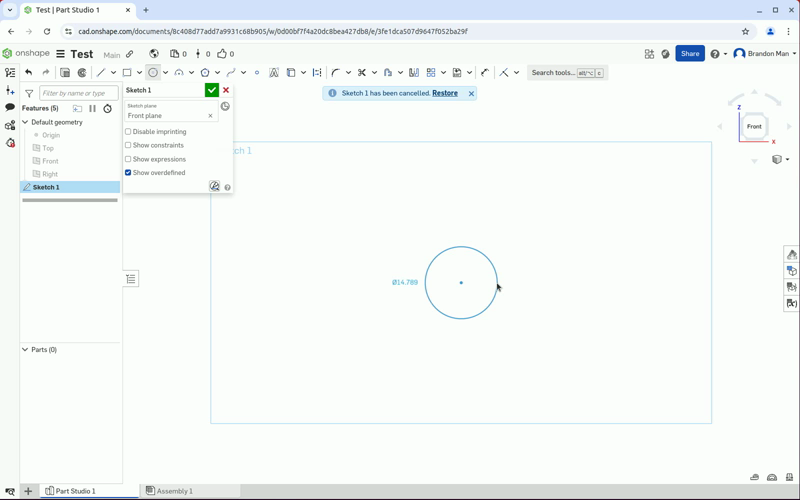
key(c)
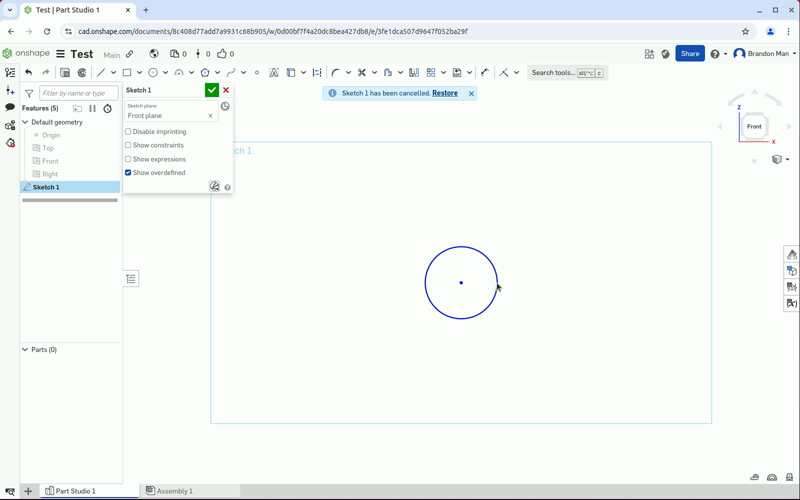
key_down(shift)
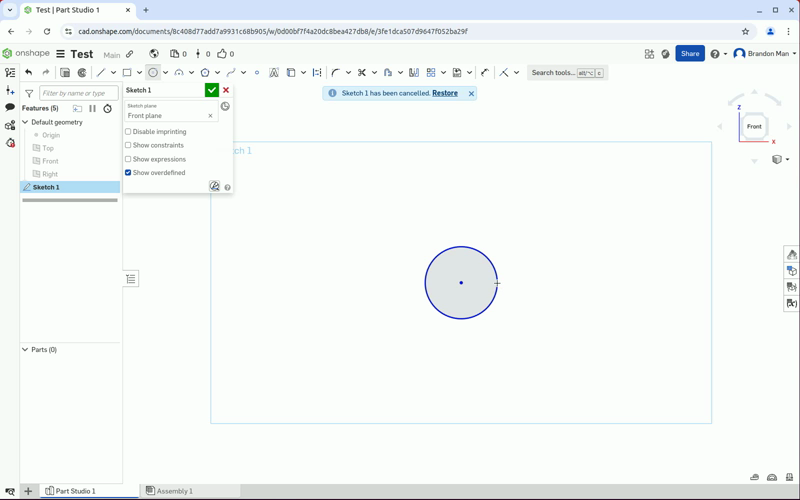
mouse_move(461, 282)
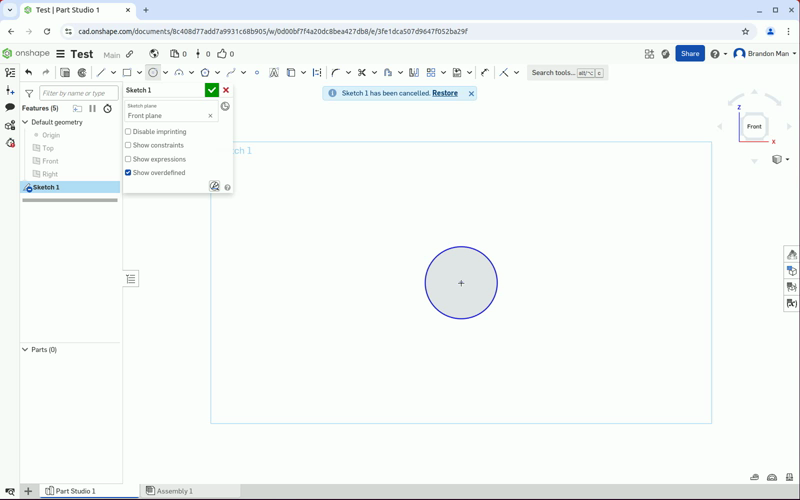
click(461, 282)
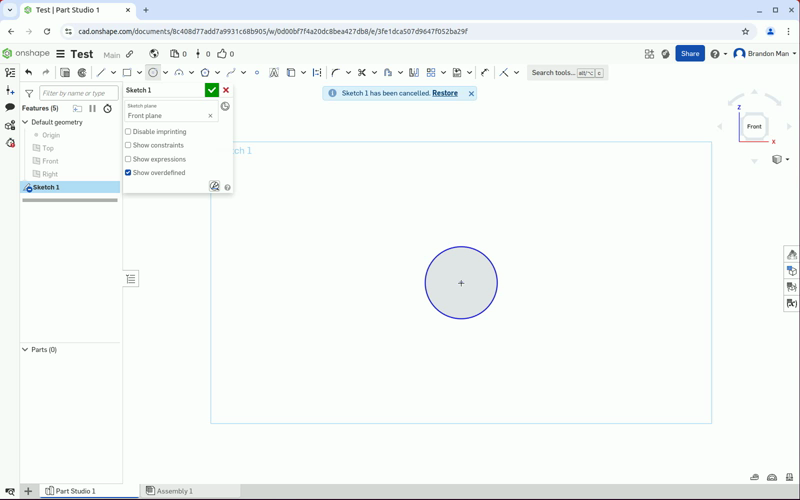
key_up(shift)
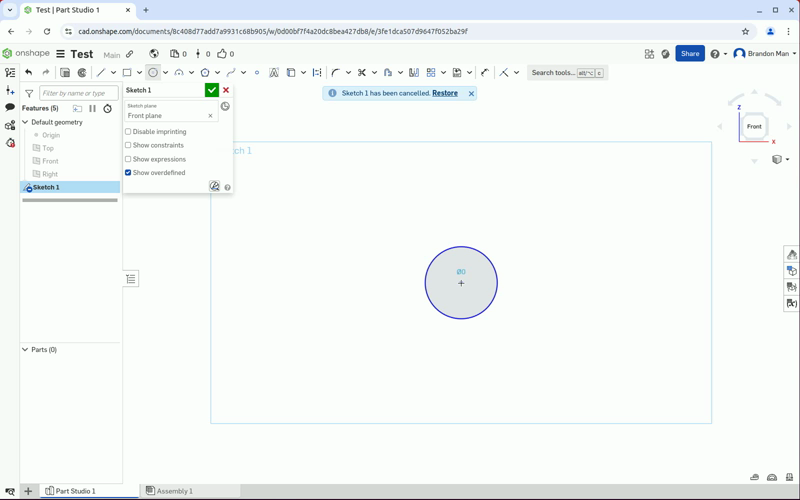
mouse_move(479, 282)
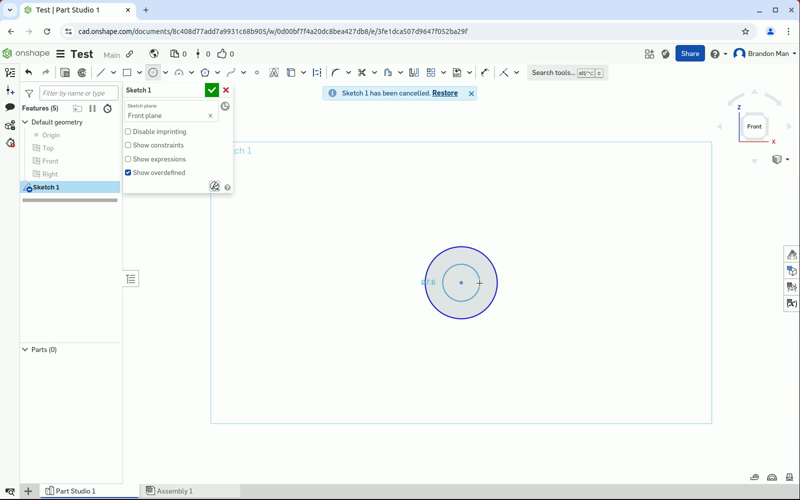
click(479, 282)
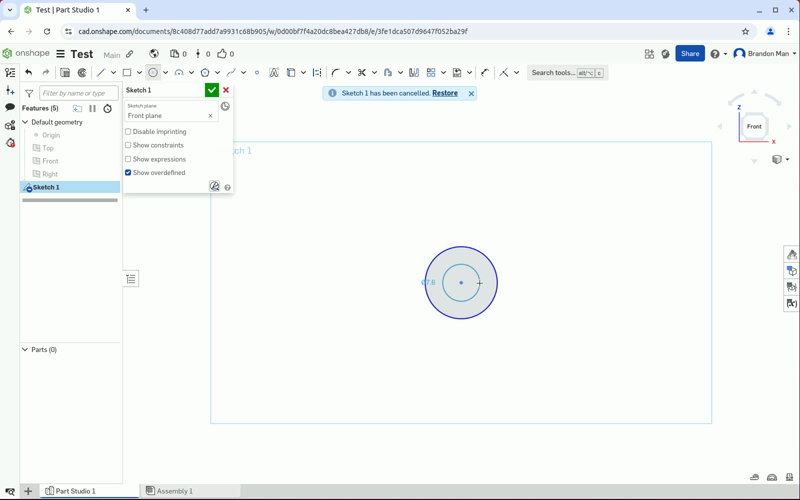
key(esc)
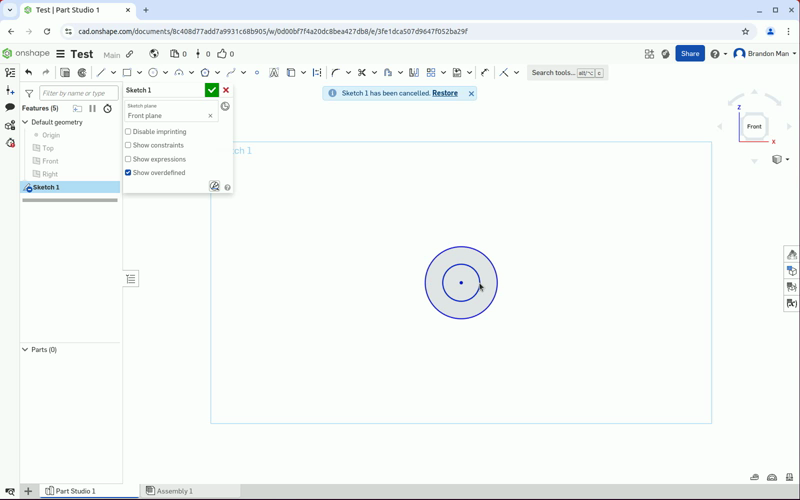
mouse_move(436, 265)
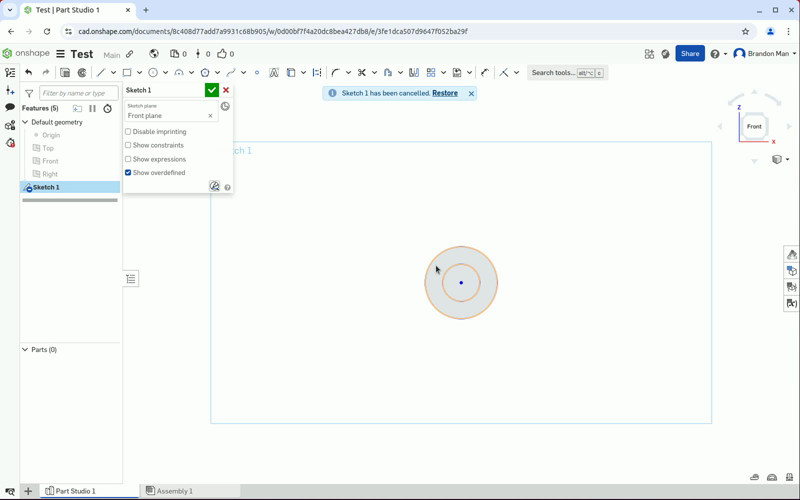
click(436, 265)
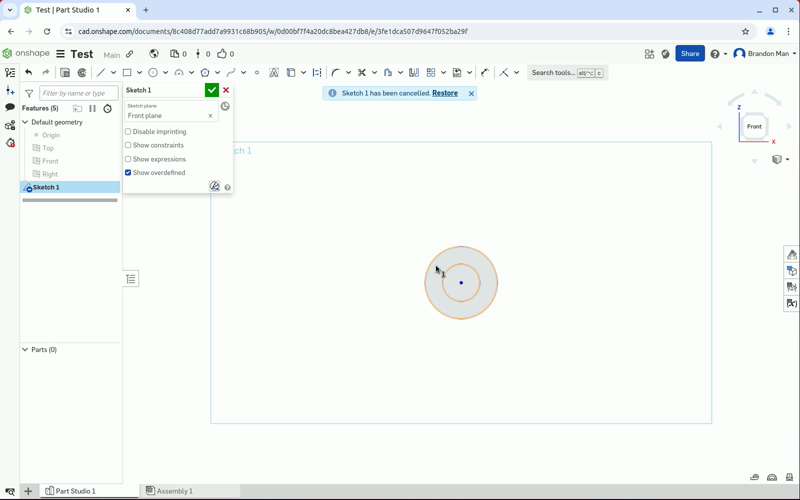
mouse_move(73, 352)
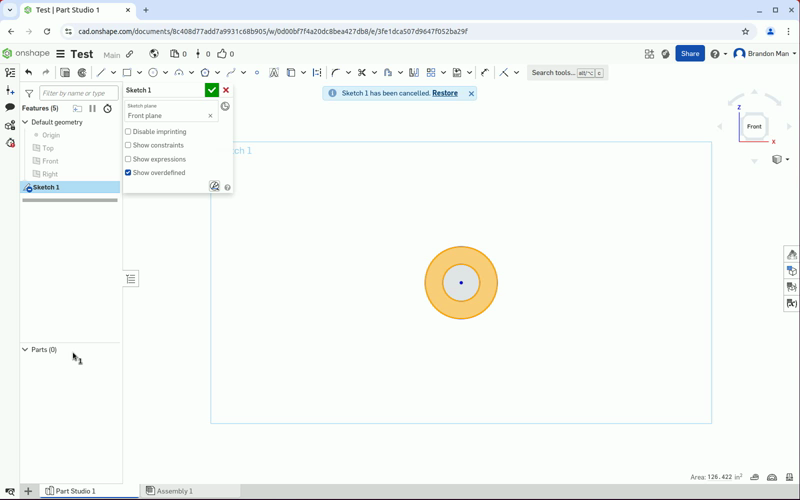
key(shift+y)
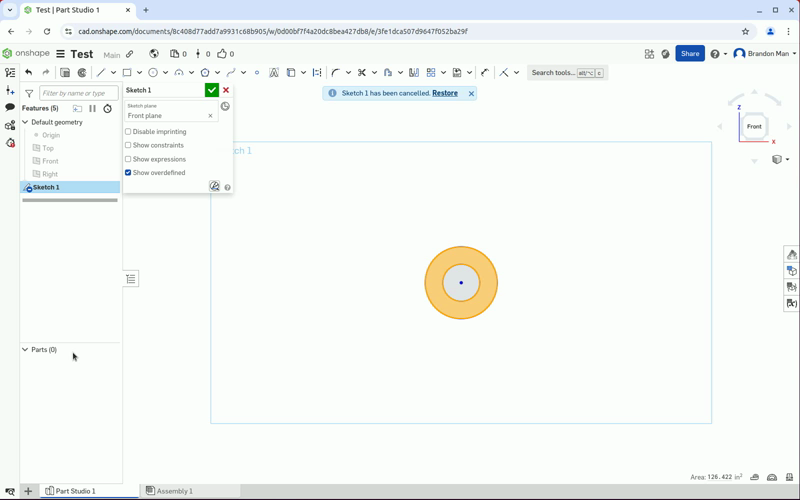
key(shift+e)
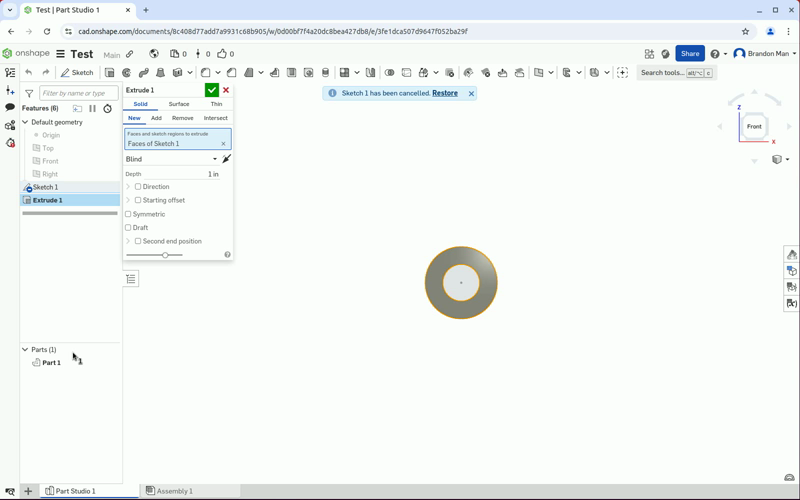
mouse_move(143, 106)
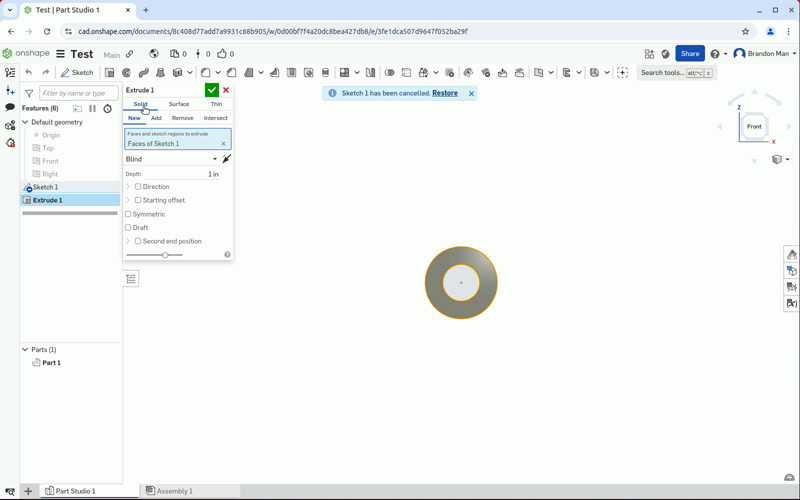
click(143, 106)
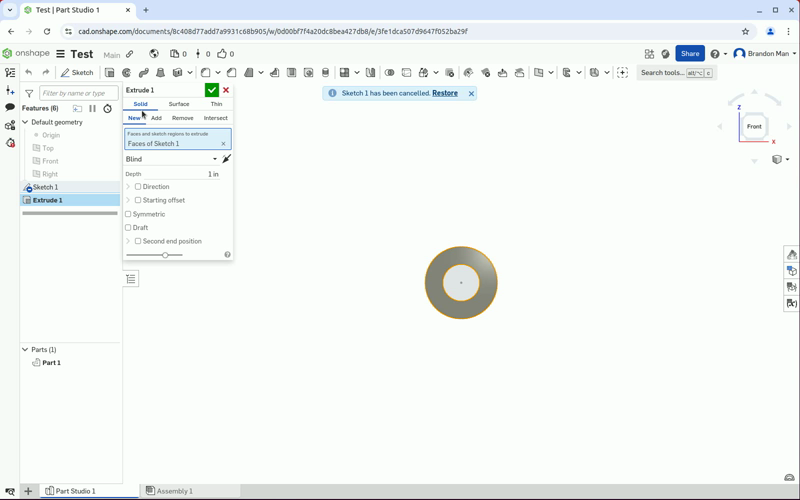
mouse_move(137, 120)
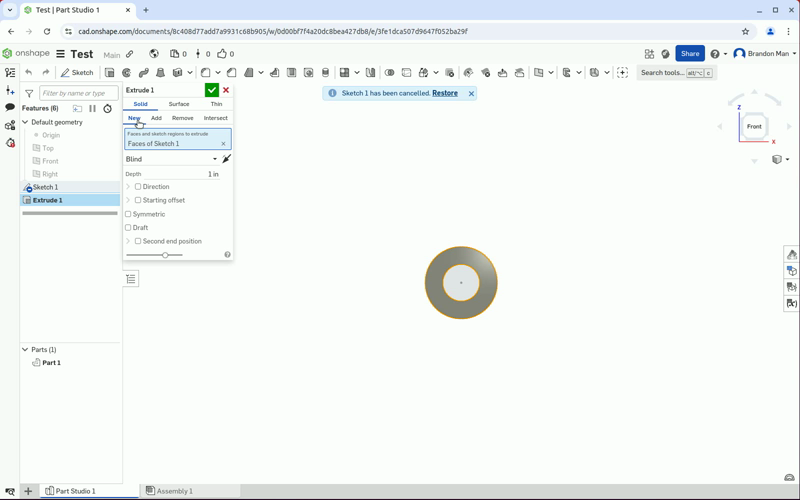
click(137, 120)
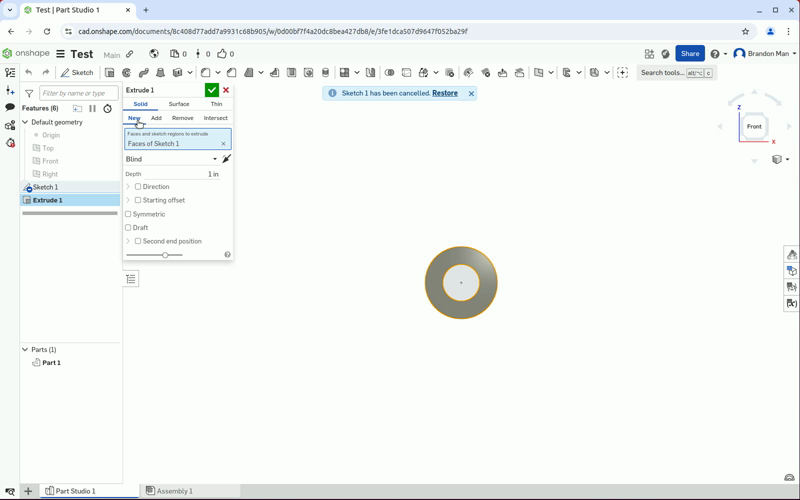
key(tab, 4)
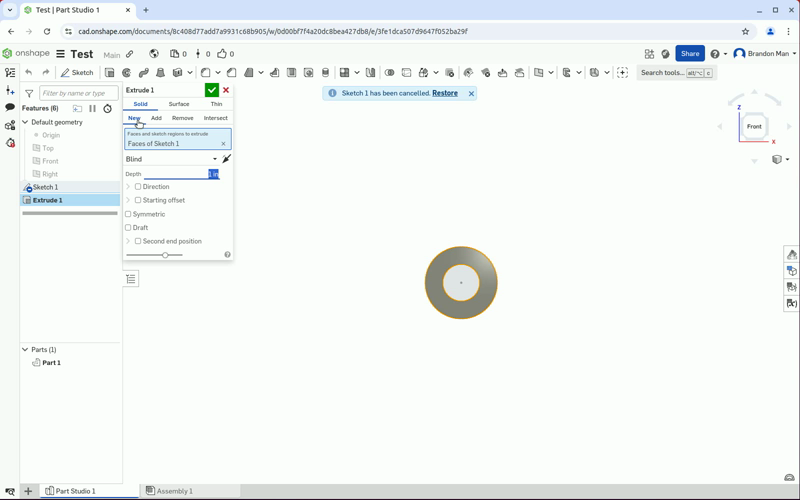
text(3.129)
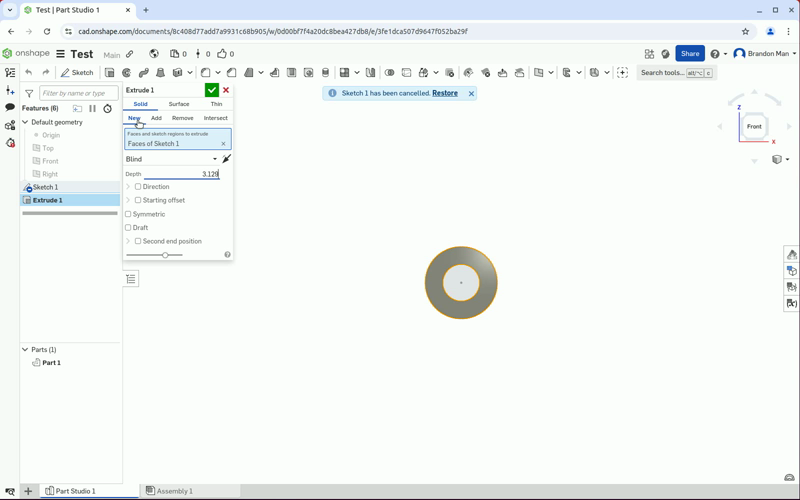
key(enter)
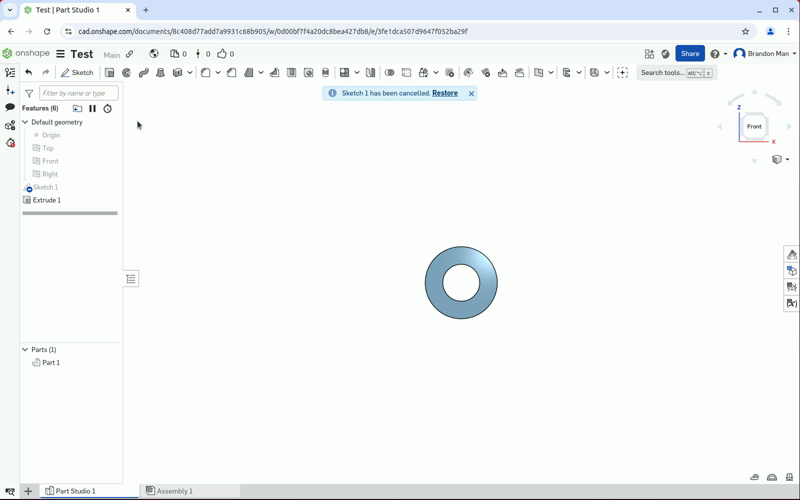
key(shift+h)
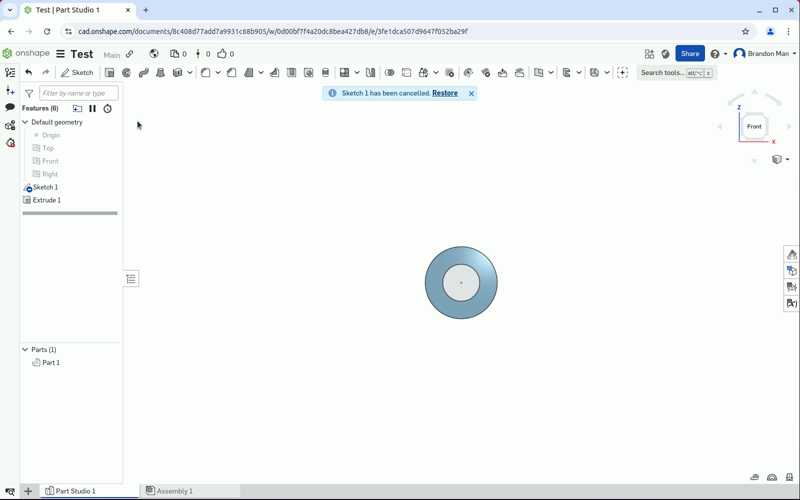
key(shift+h)
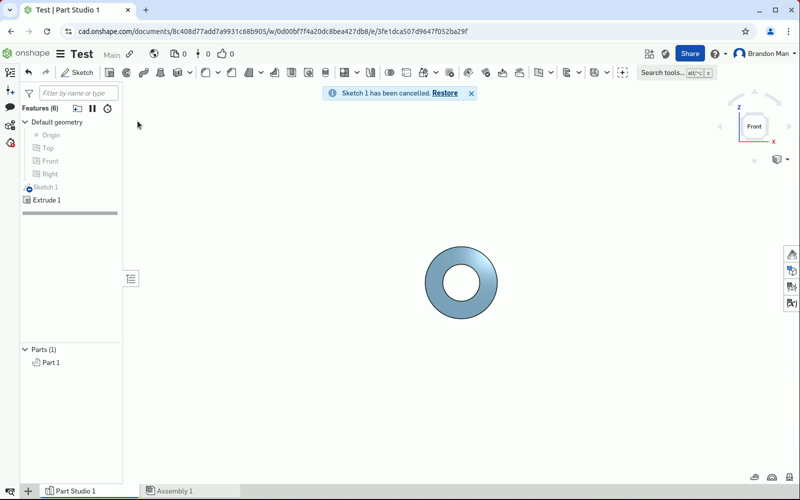
mouse_move(73, 189)
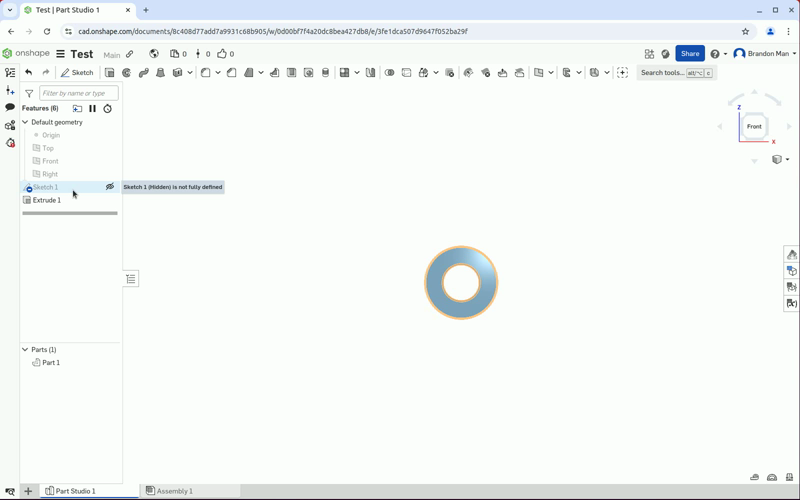
click(73, 189)
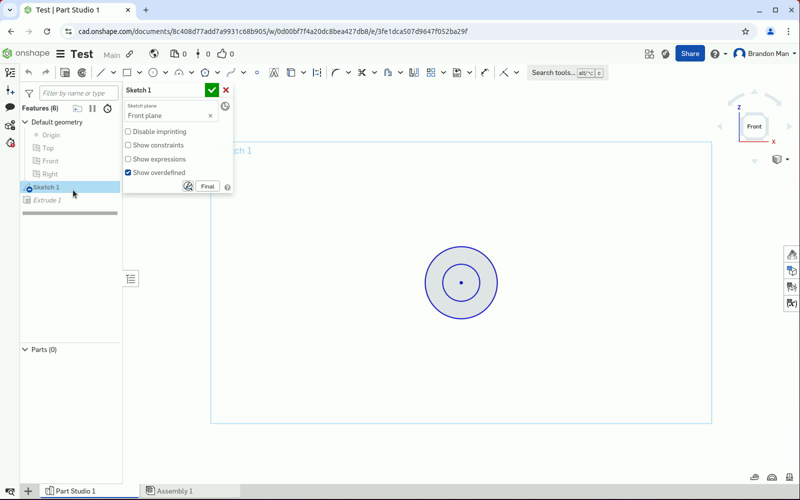
mouse_move(229, 92)
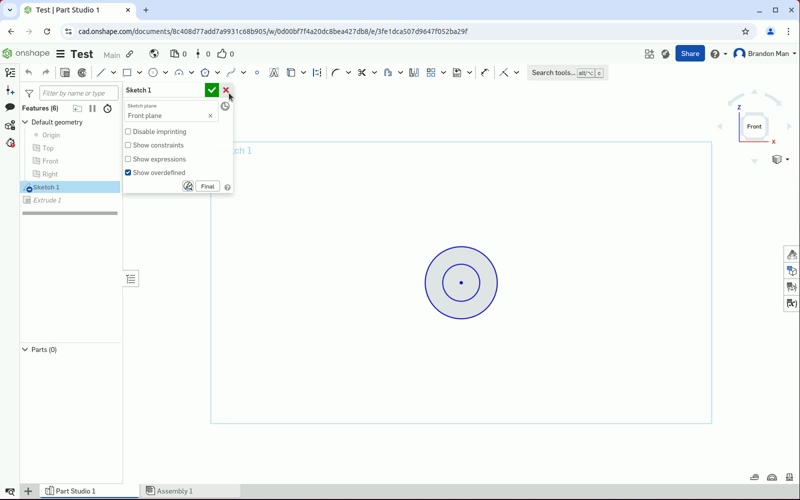
click(229, 92)
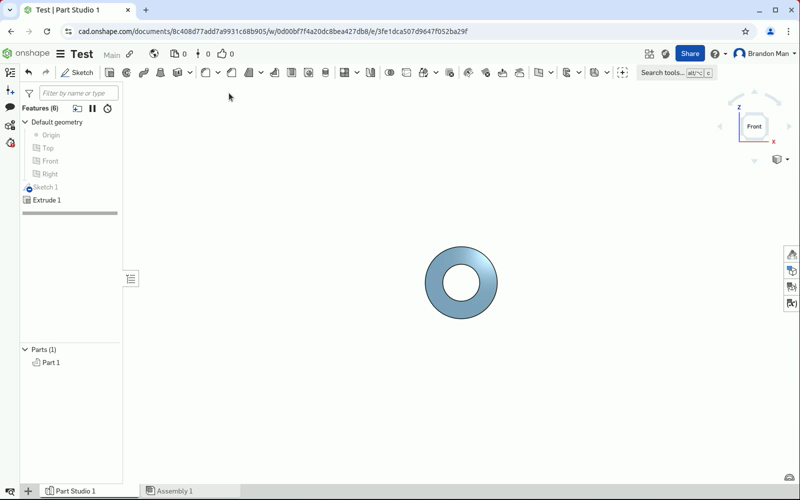
mouse_move(541, 75)
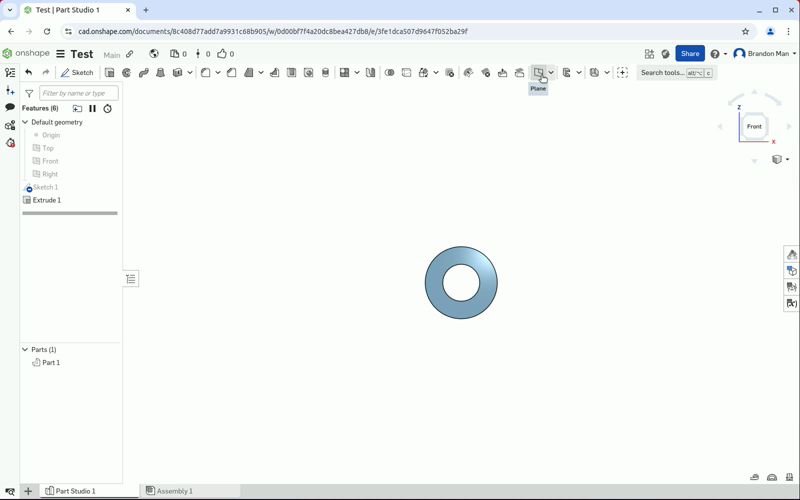
click(541, 75)
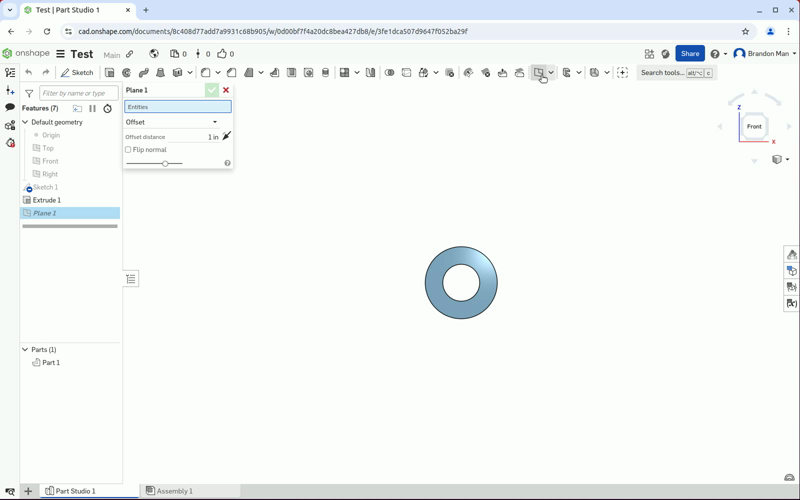
mouse_move(73, 163)
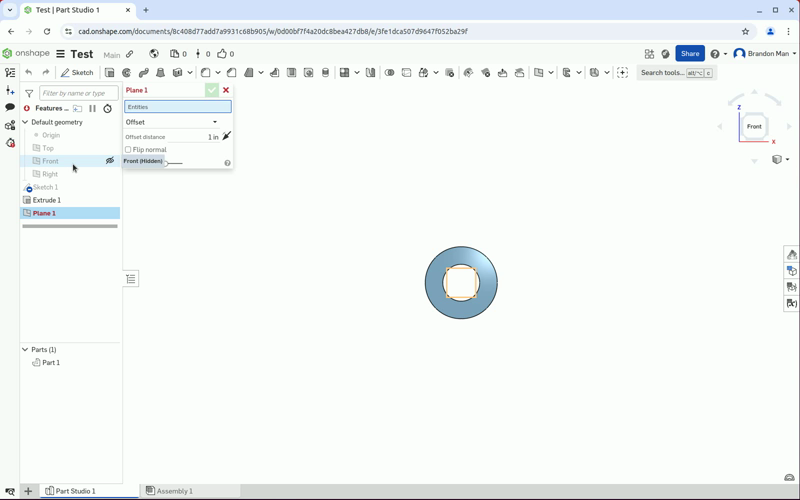
click(73, 163)
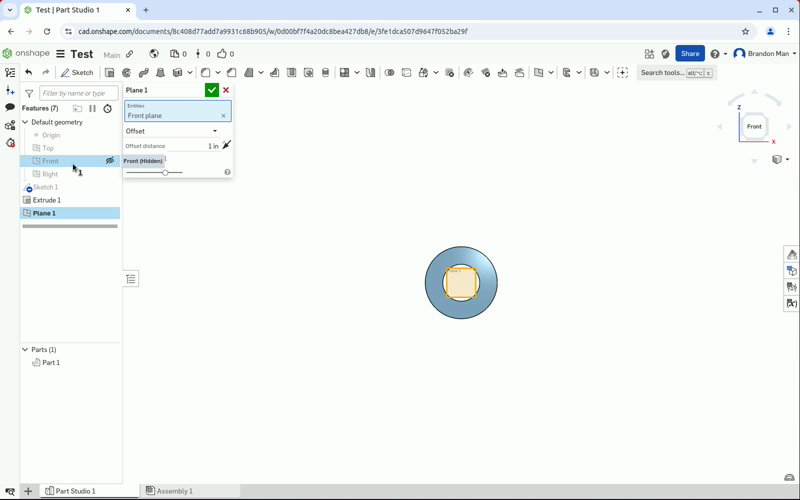
key(tab, 2)
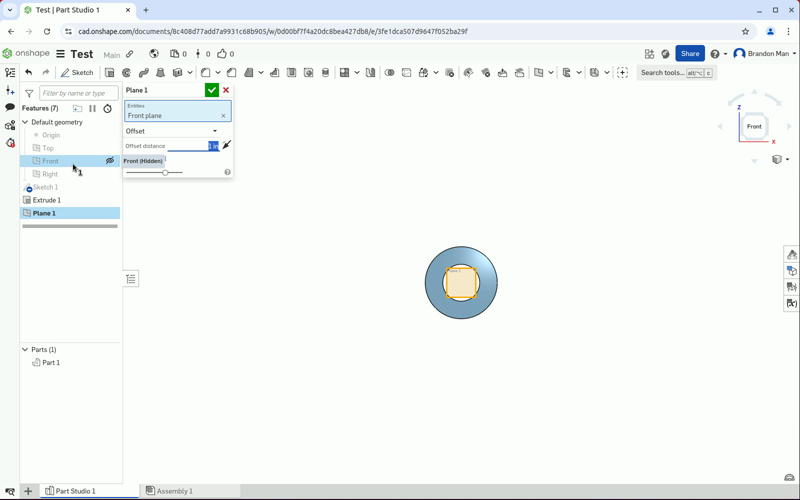
text(3.143)
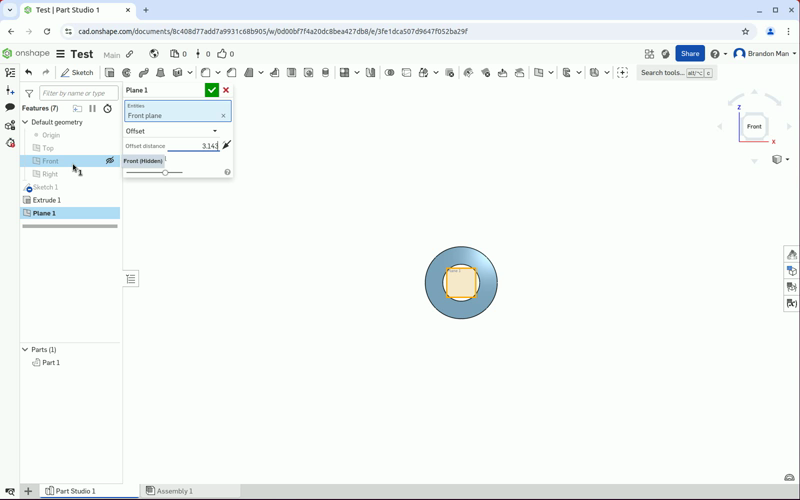
key(enter, 2)
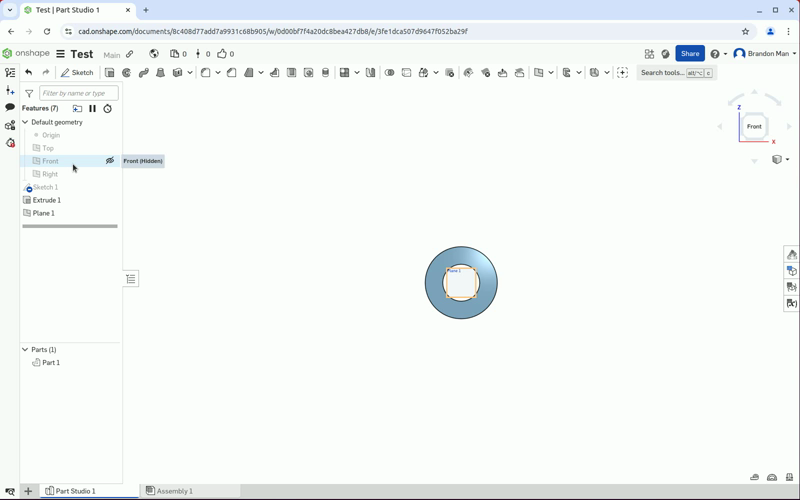
key(shift+s)
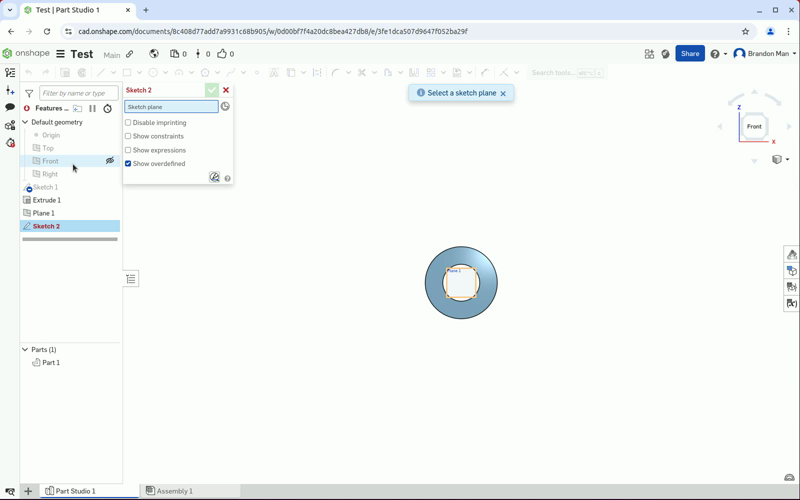
mouse_move(73, 215)
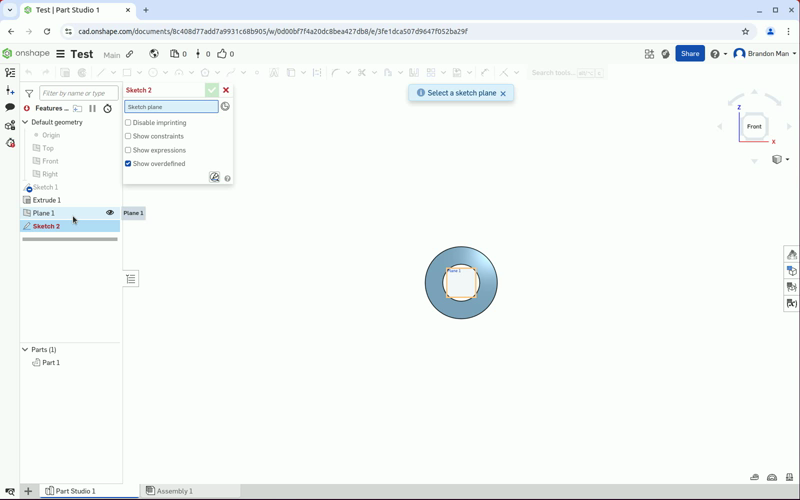
click(73, 215)
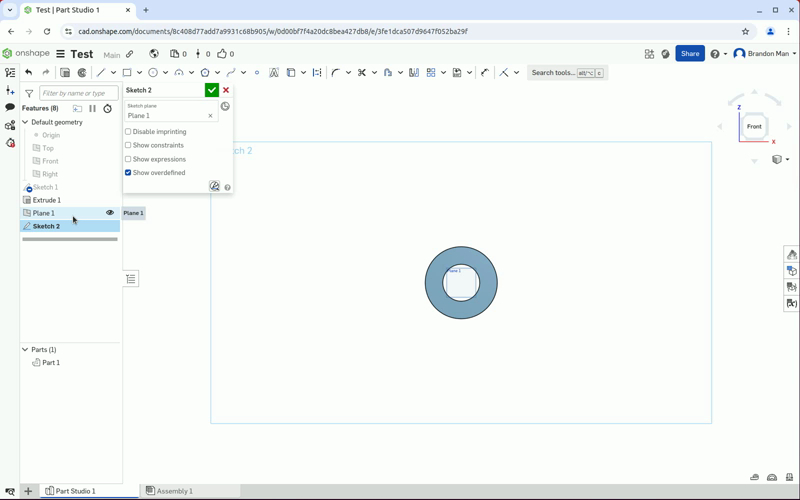
mouse_move(73, 352)
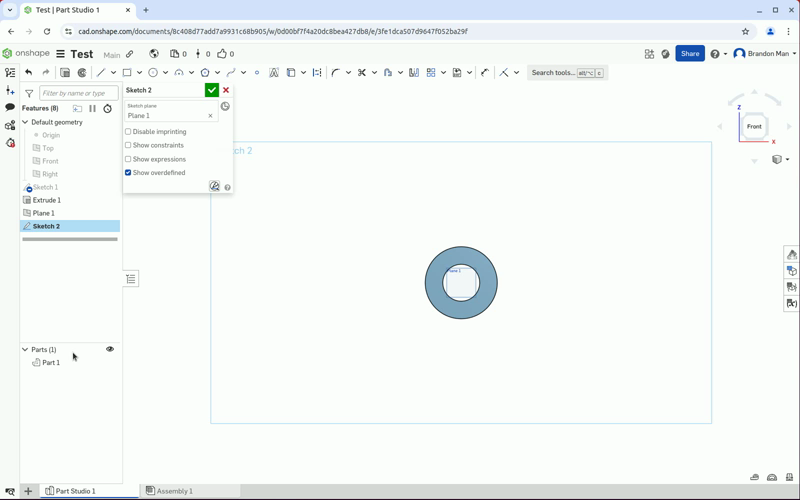
key(y)
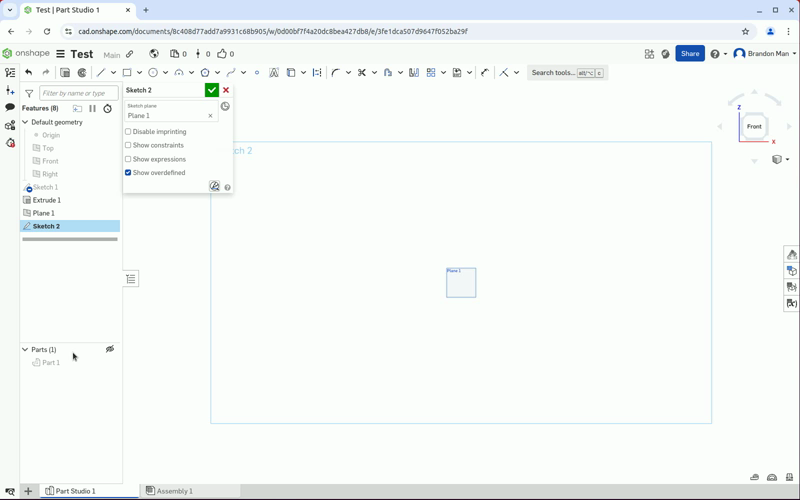
key(c)
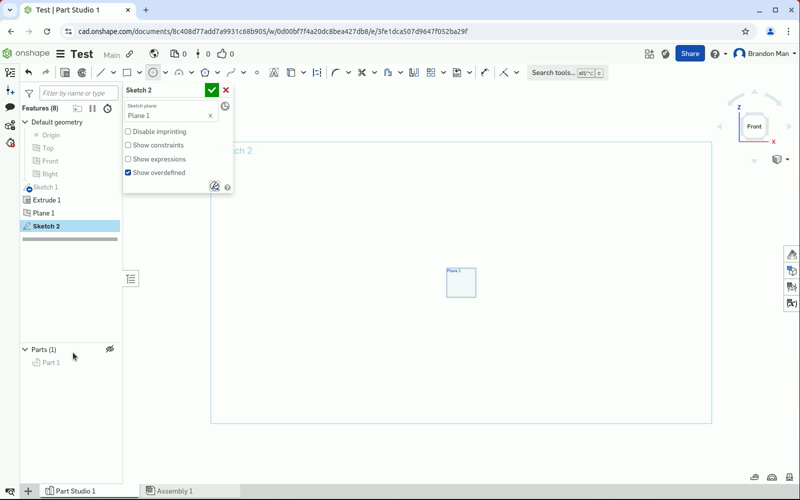
key_down(shift)
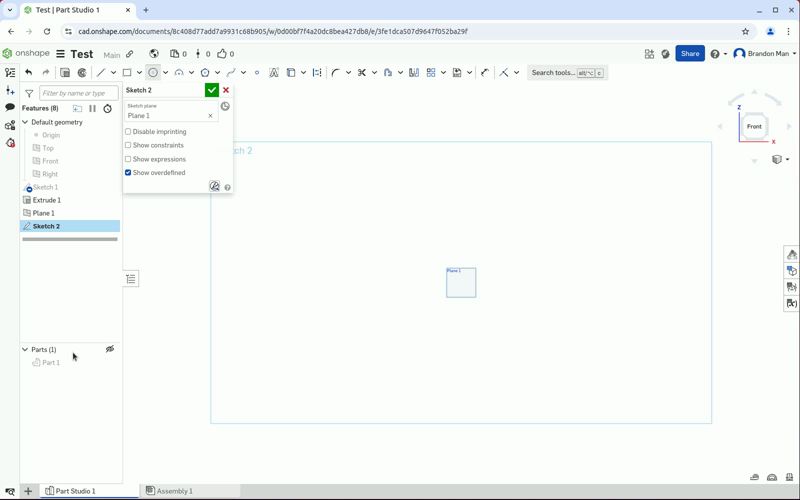
mouse_move(461, 282)
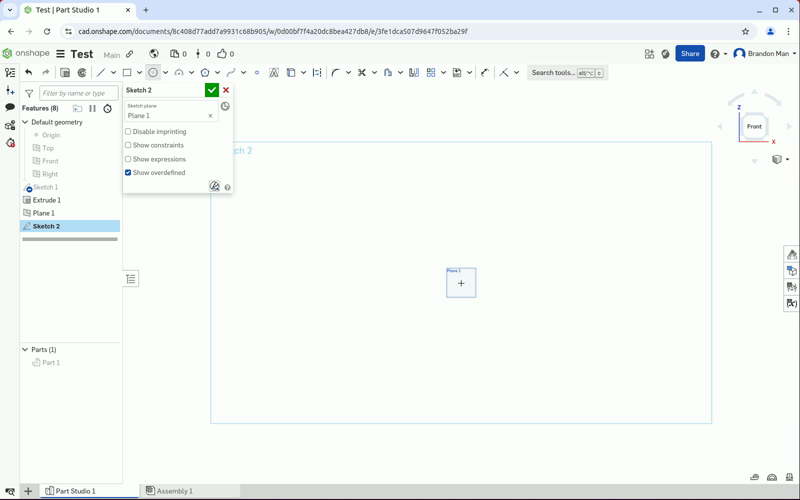
click(461, 282)
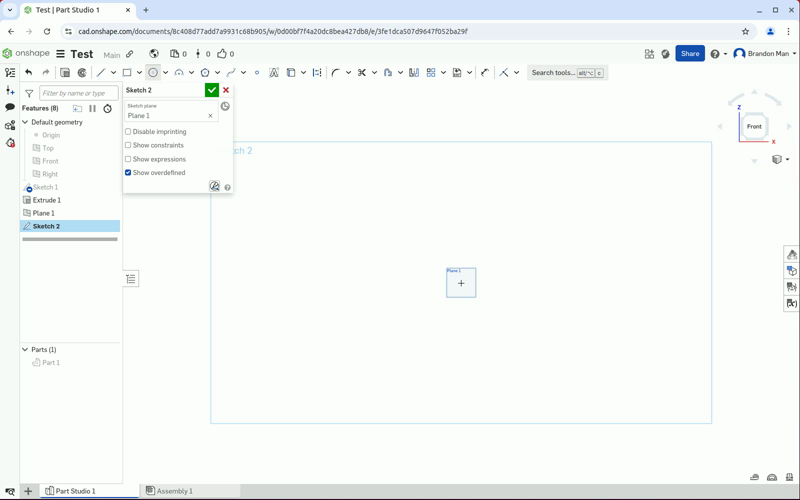
key_up(shift)
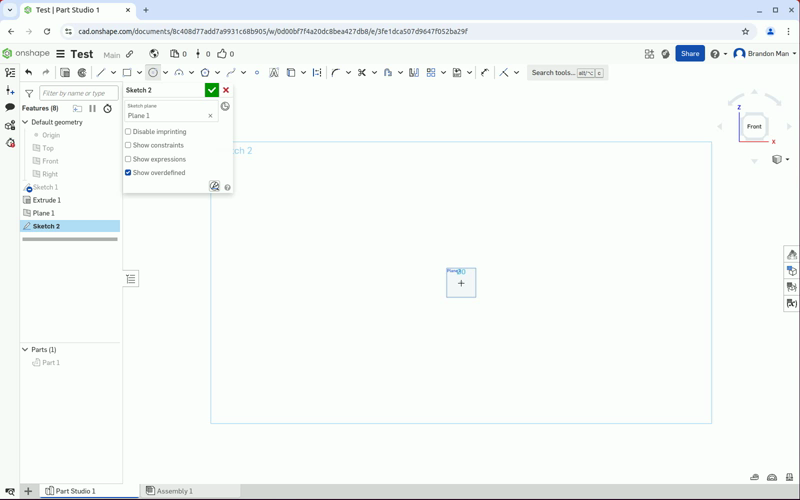
mouse_move(494, 282)
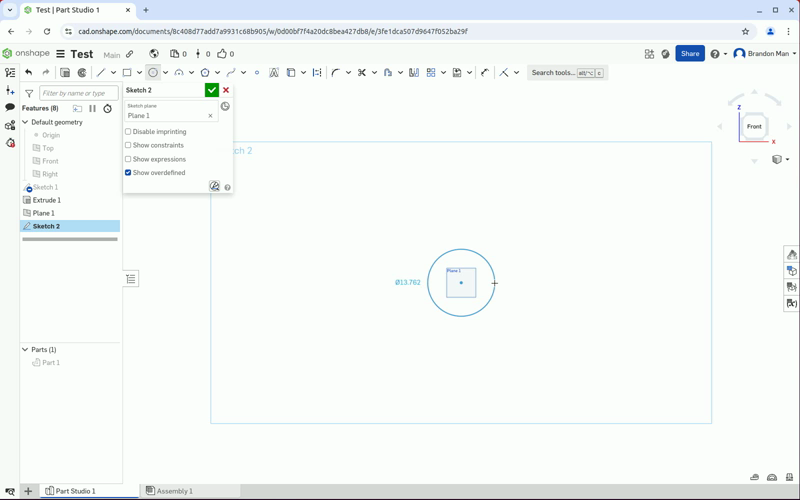
click(494, 282)
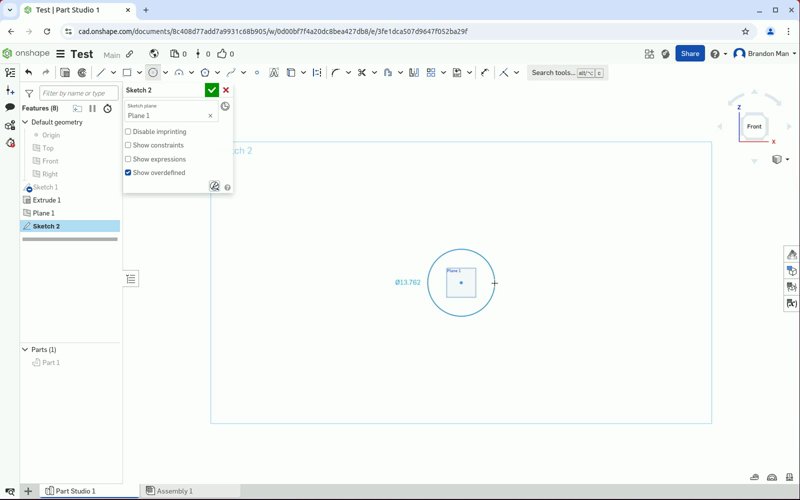
key(esc)
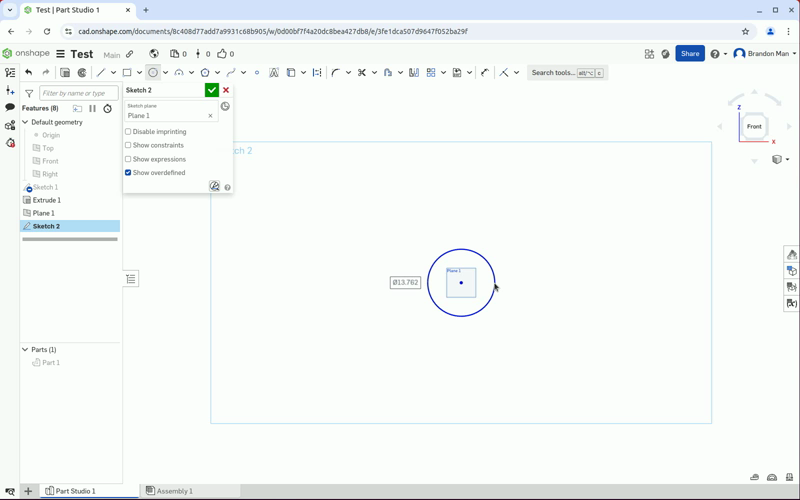
key(c)
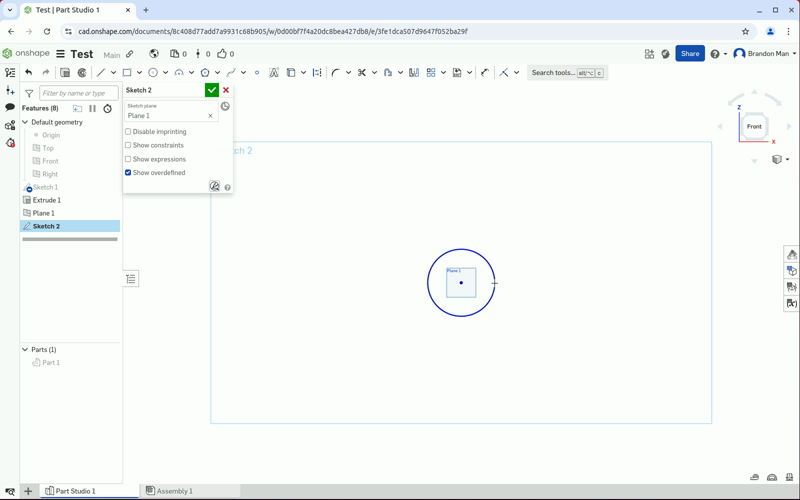
key_down(shift)
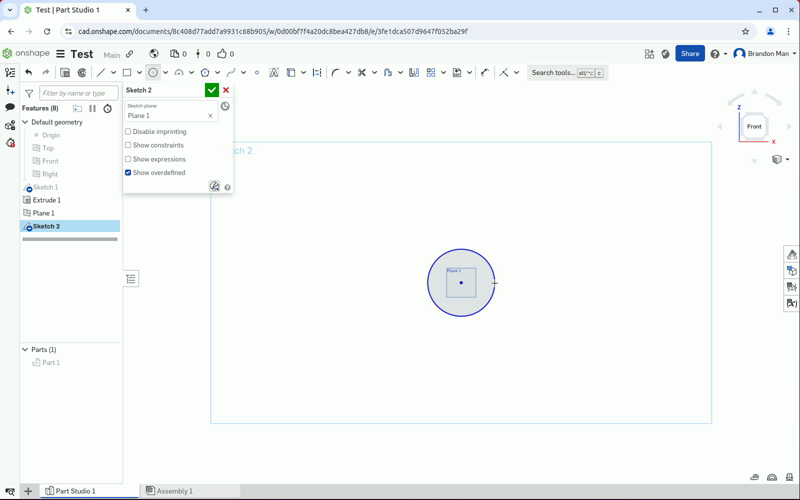
mouse_move(461, 282)
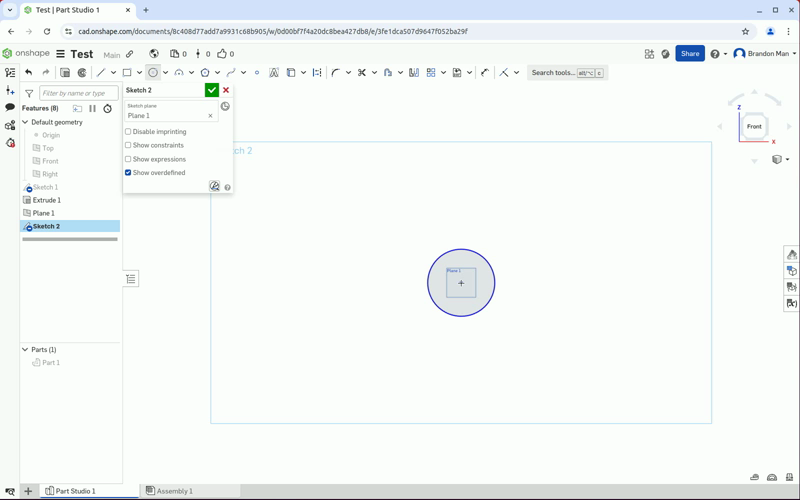
click(461, 282)
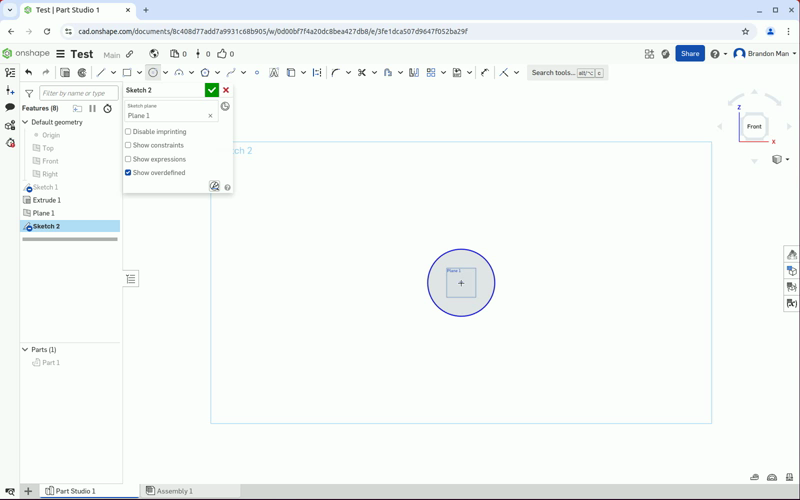
key_up(shift)
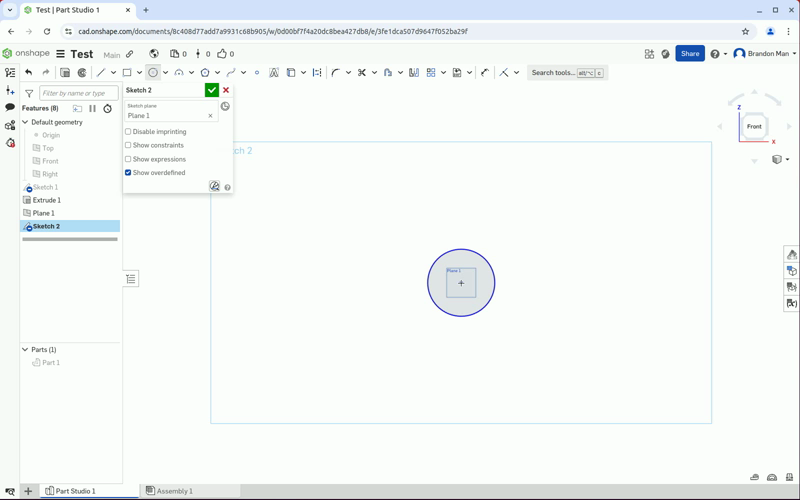
mouse_move(480, 282)
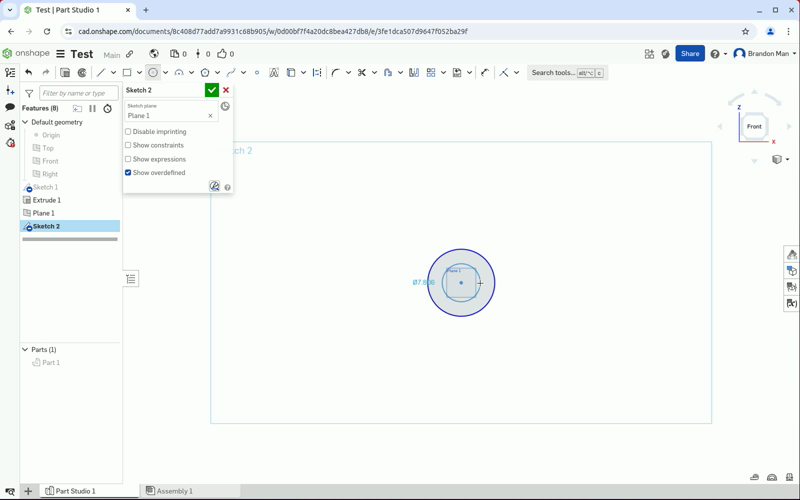
click(480, 282)
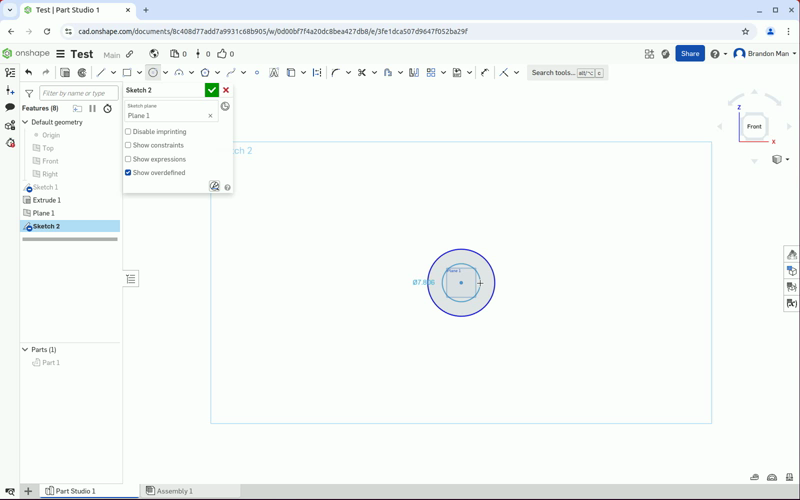
key(esc)
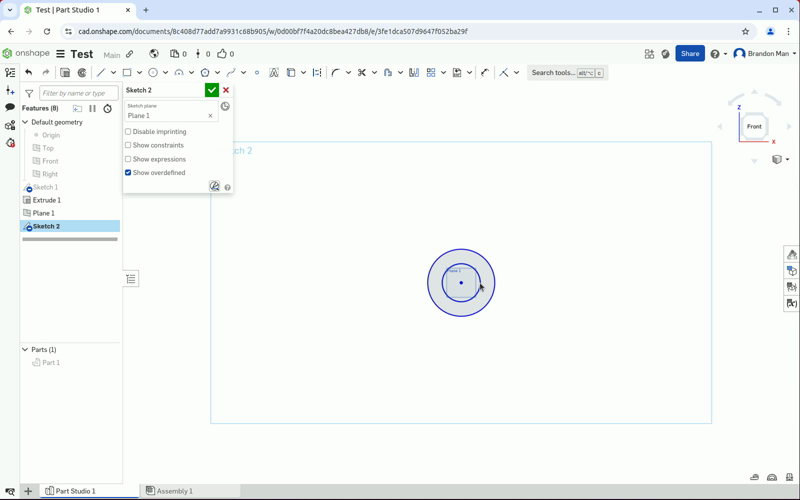
mouse_move(442, 298)
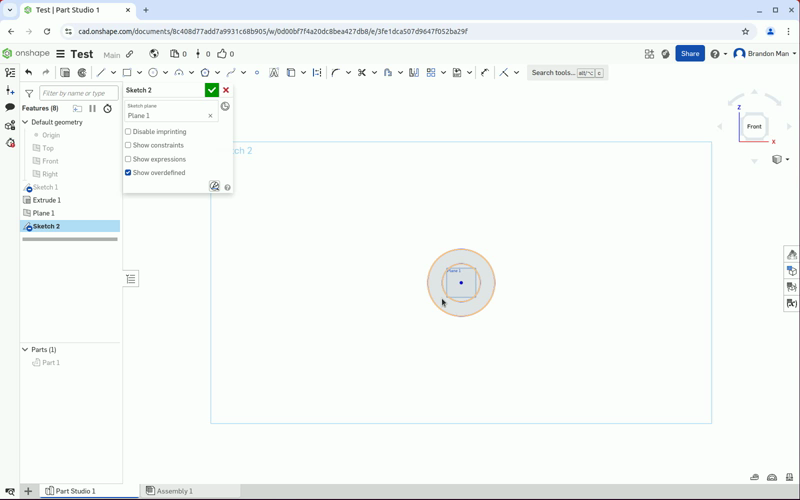
click(442, 298)
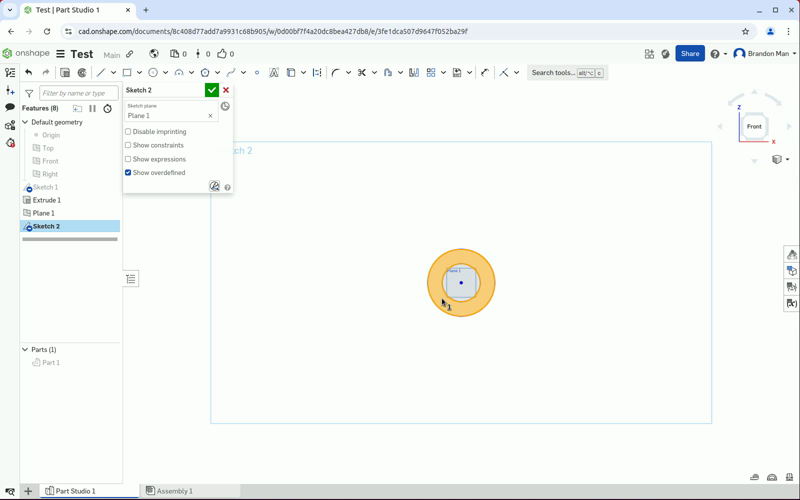
mouse_move(73, 352)
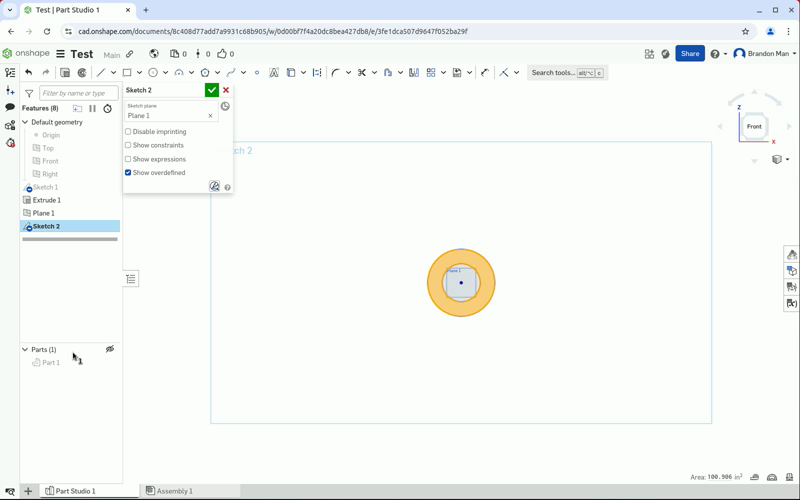
key(shift+y)
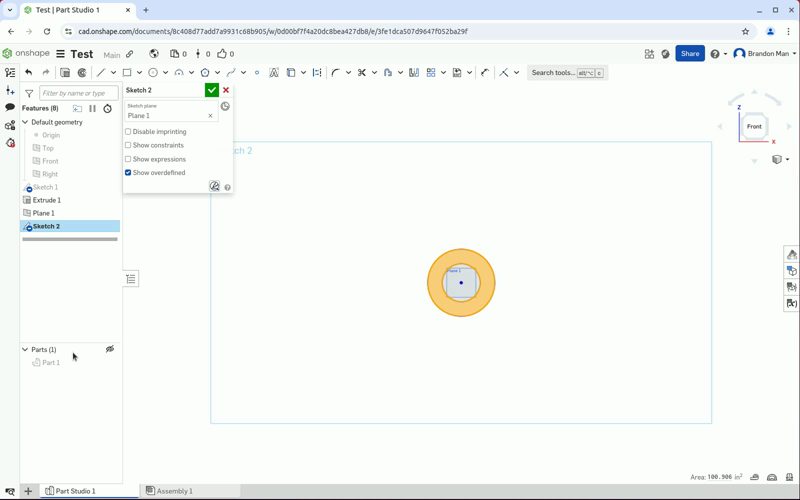
key(shift+e)
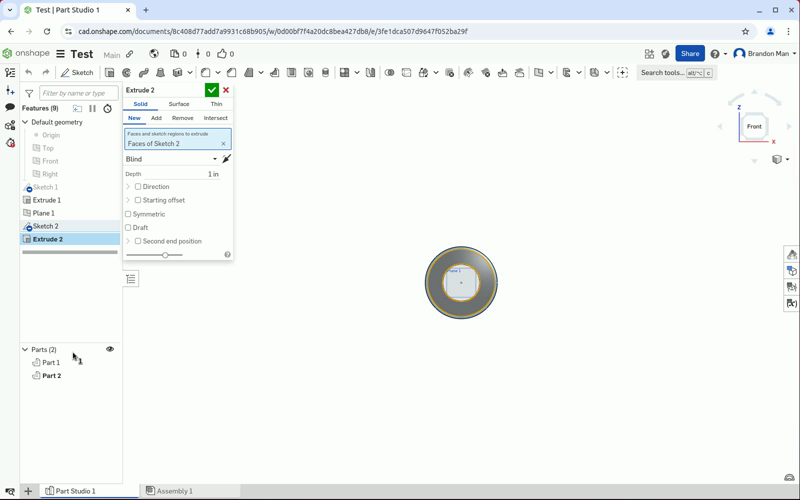
mouse_move(143, 106)
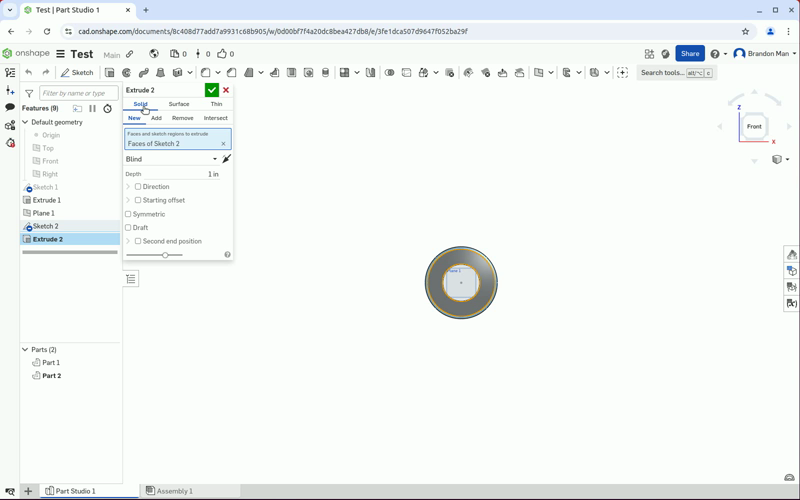
click(143, 106)
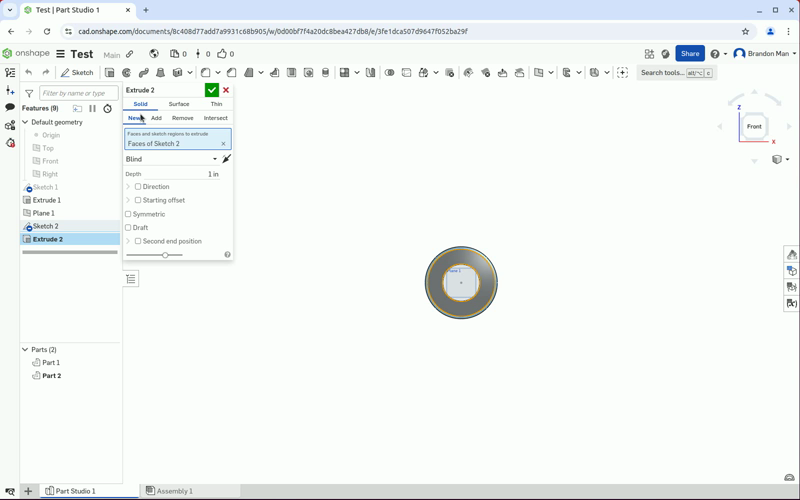
mouse_move(137, 120)
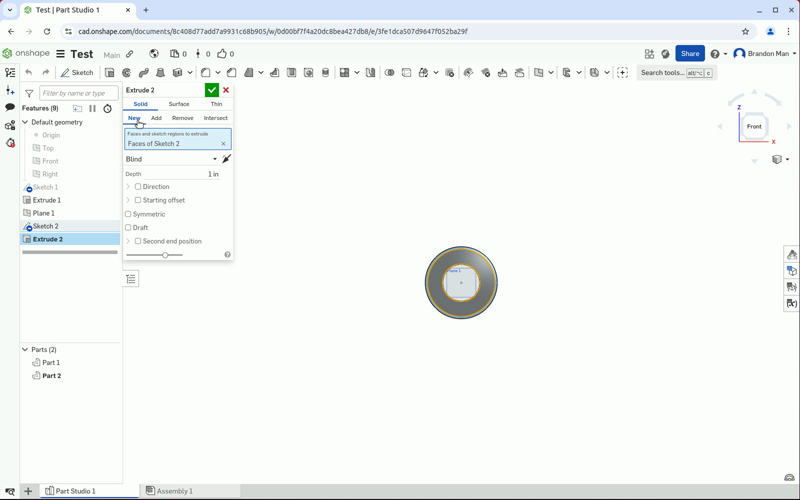
click(137, 120)
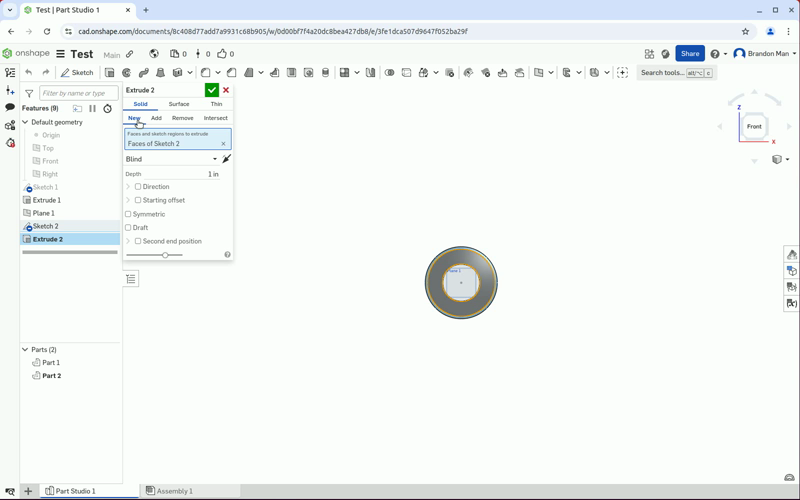
key(tab, 4)
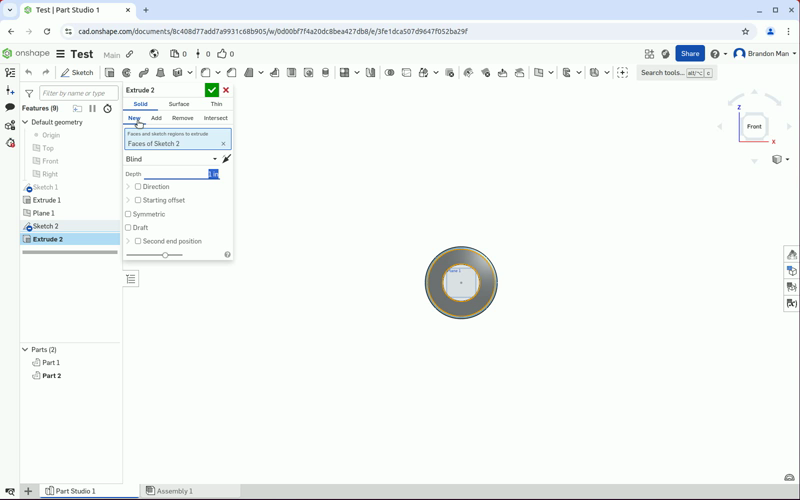
text(0.963)
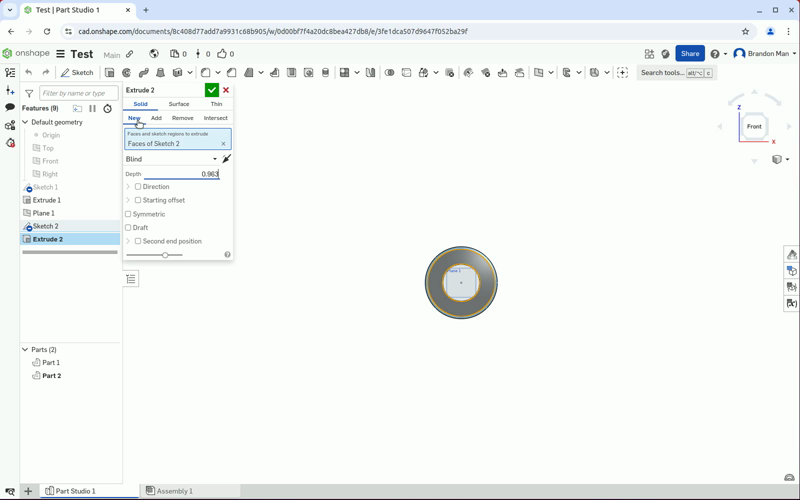
key(enter)
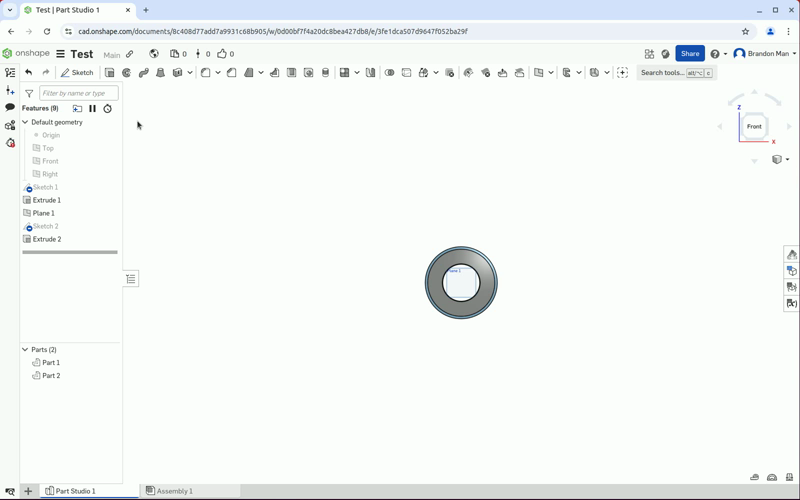
key(shift+h)
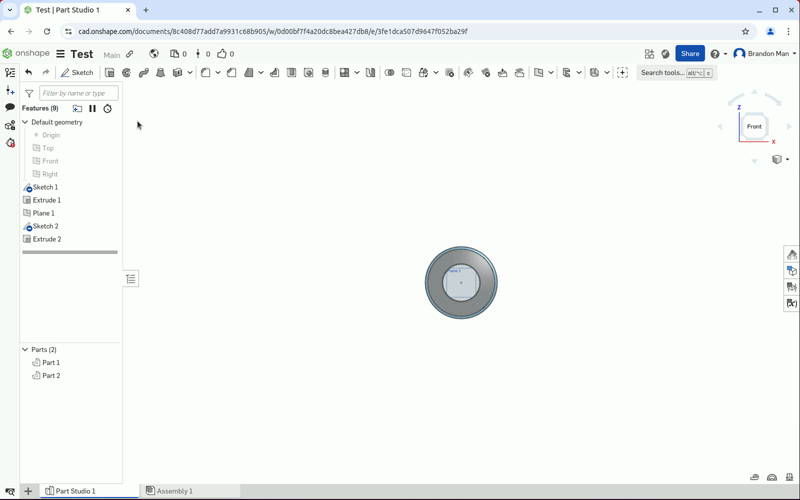
key(shift+h)
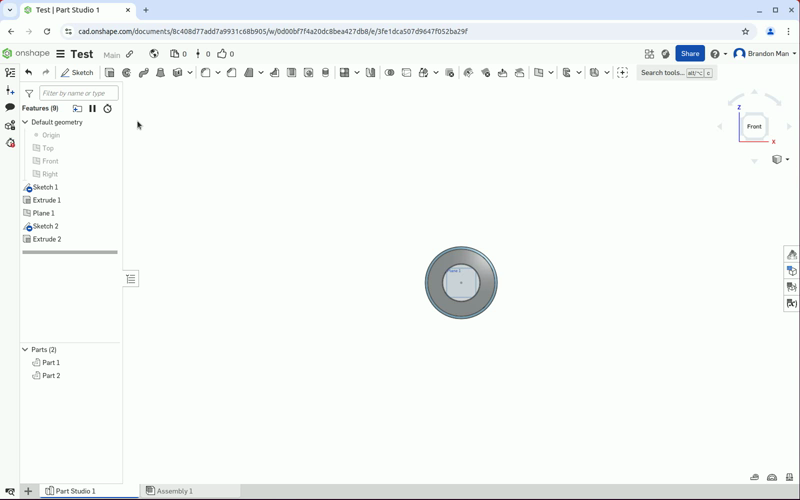
key(shift+7)
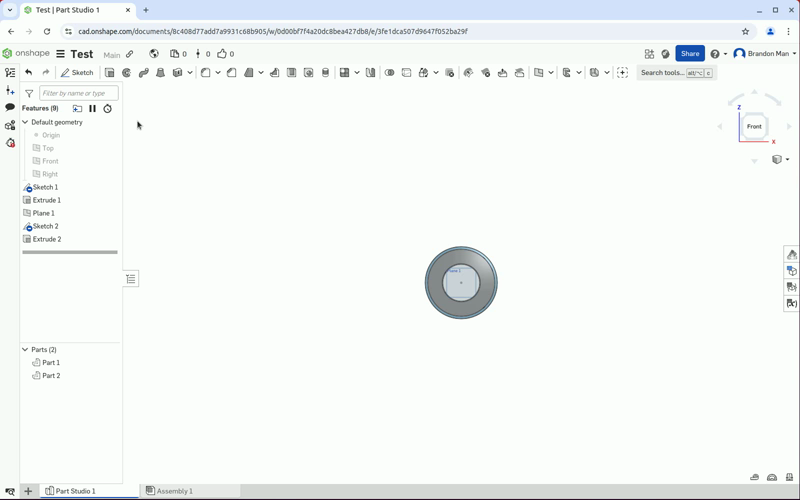
key(left, 2)
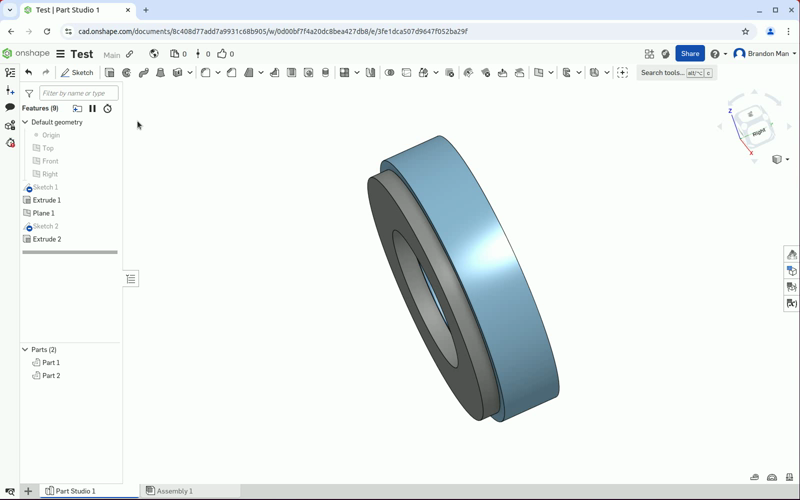
key(down, 2)
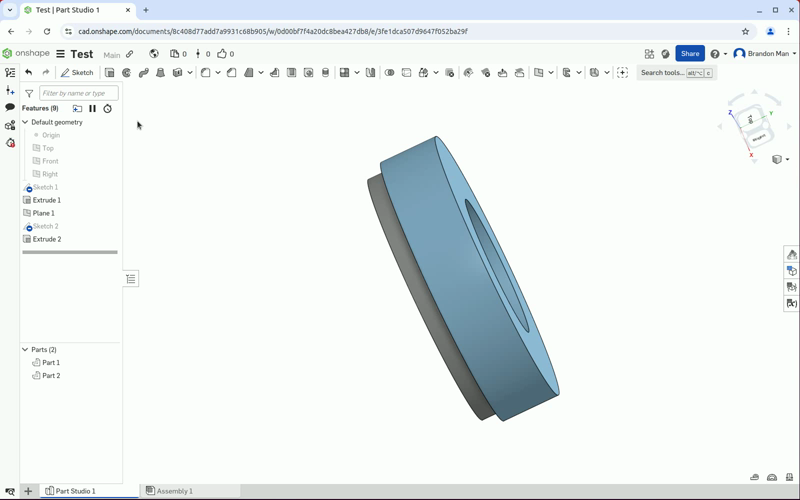
key(up, 2)
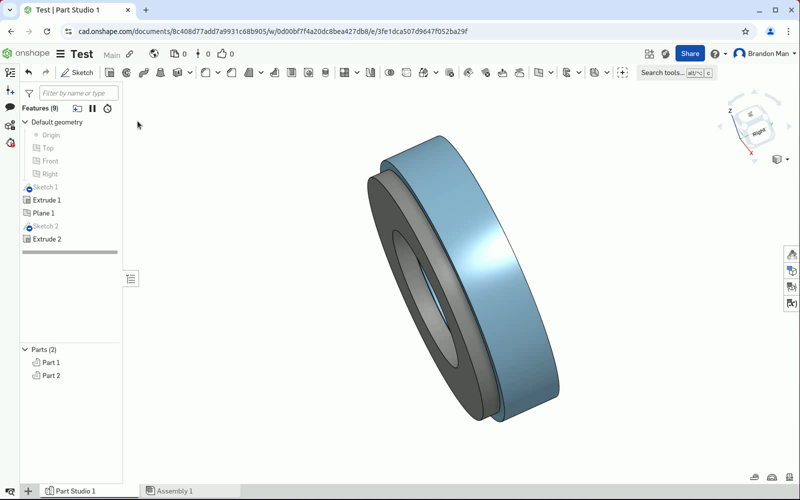
key(right, 2)
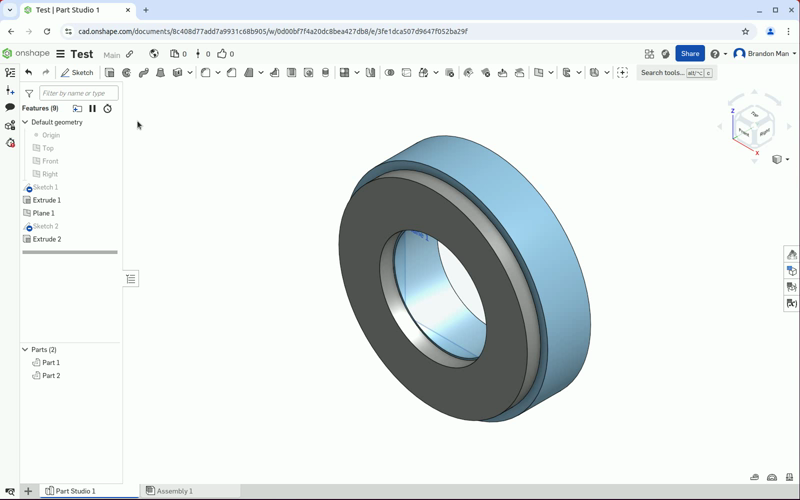
mouse_move(73, 189)
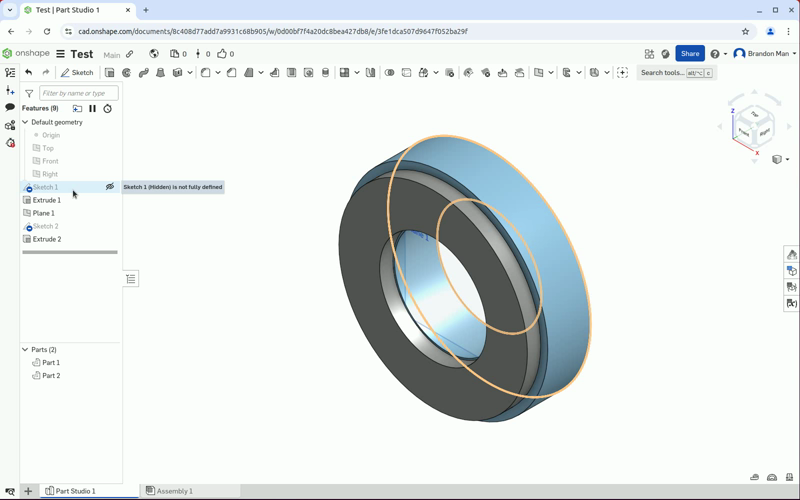
click(73, 189)